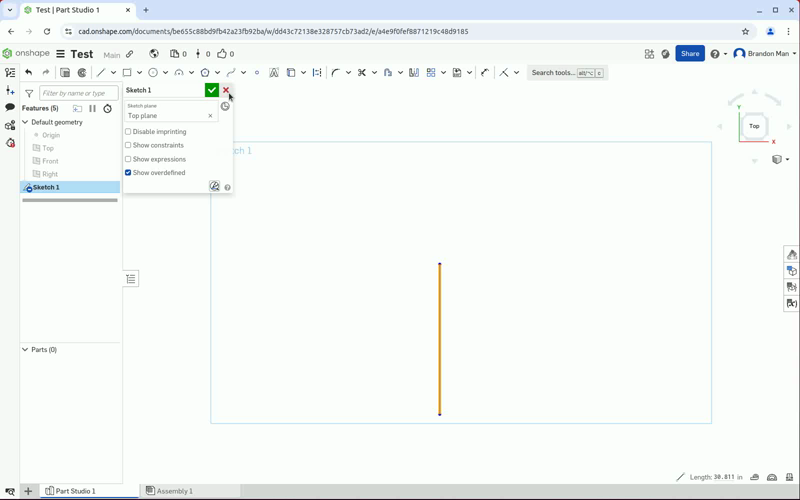
key(shift+h)
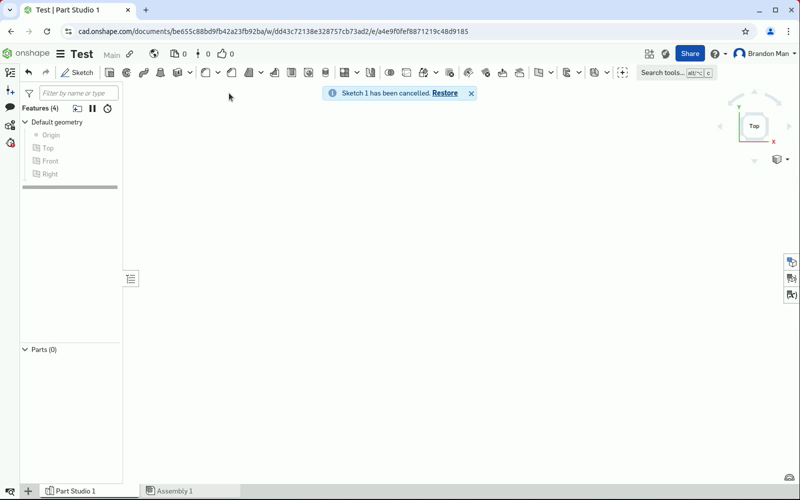
mouse_move(73, 352)
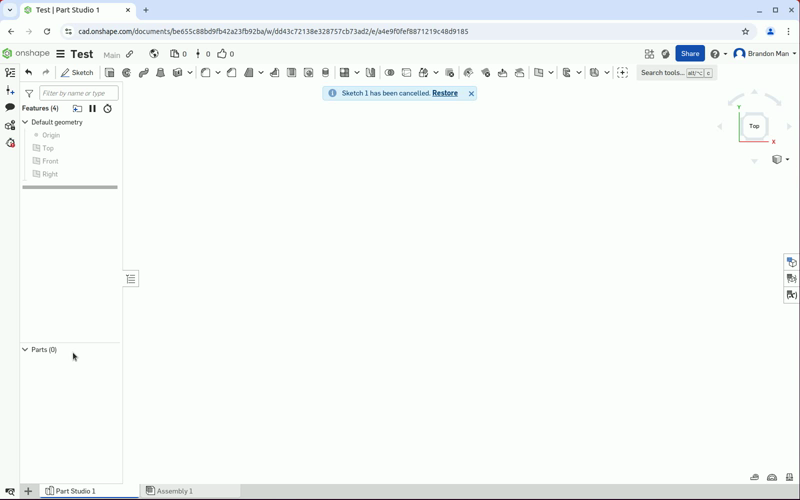
key(y)
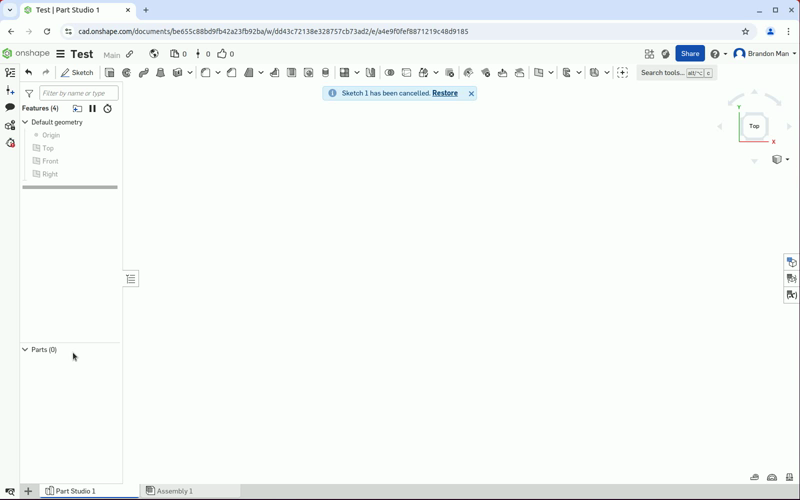
key(shift+p)
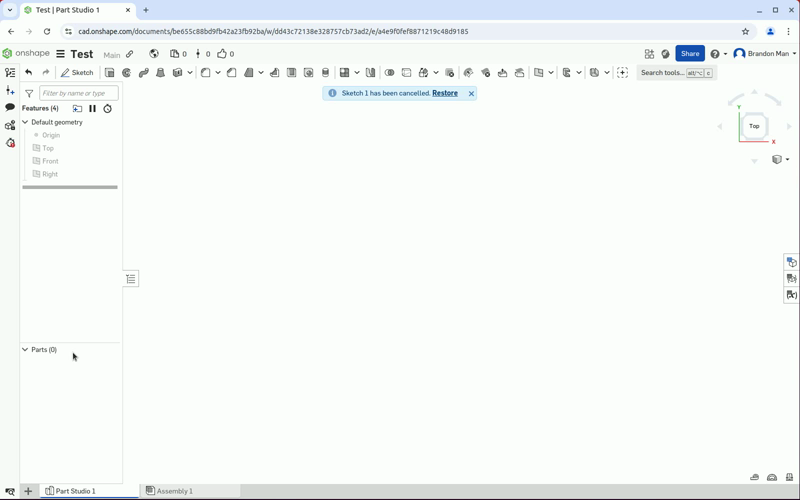
key(space)
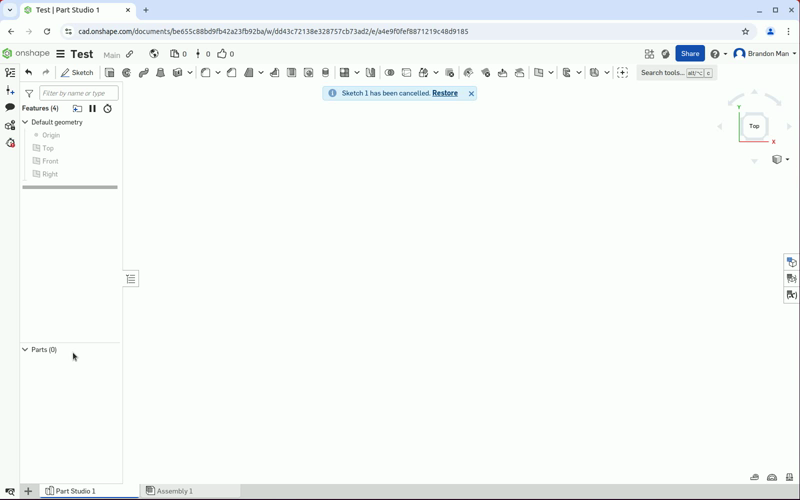
key_down(shift)
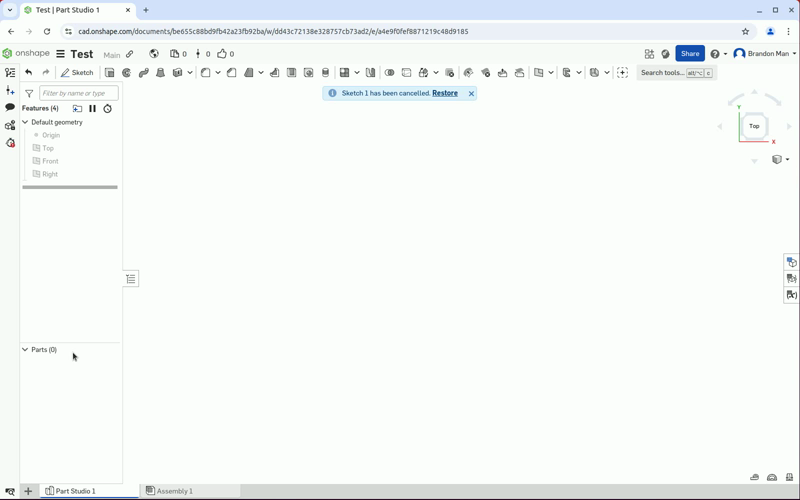
key(up)
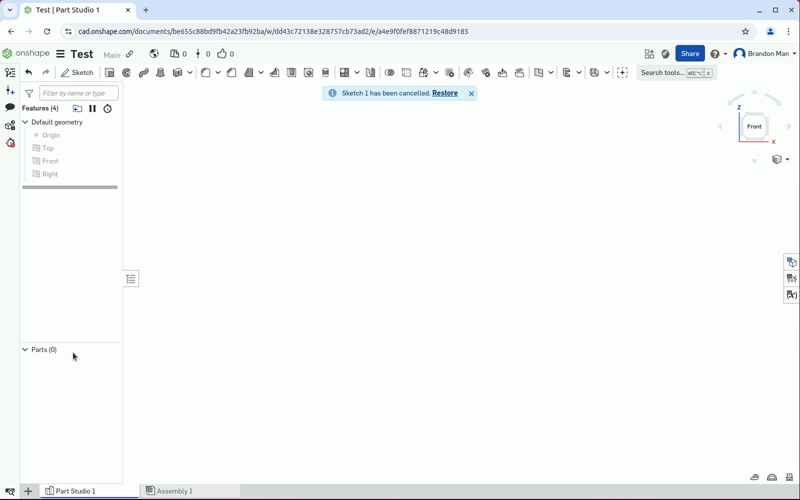
key_up(shift)
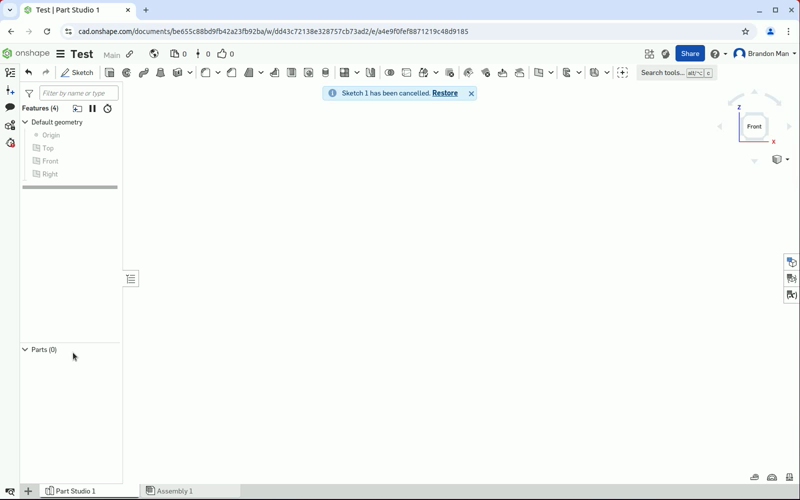
mouse_move(73, 352)
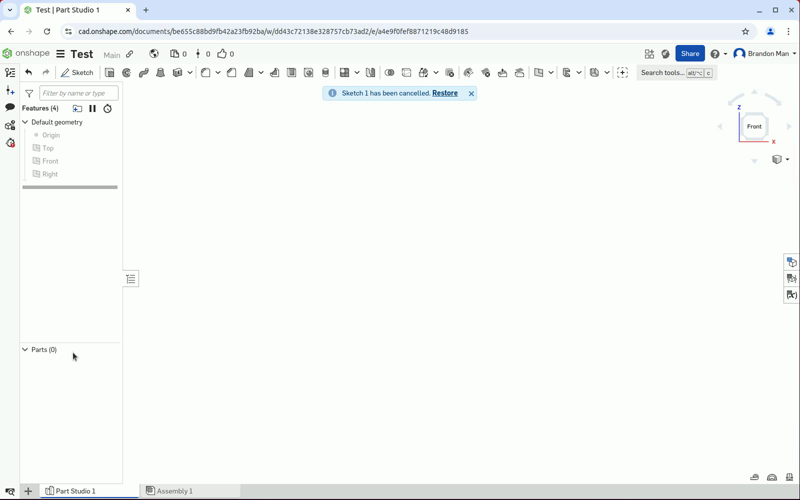
key(shift+y)
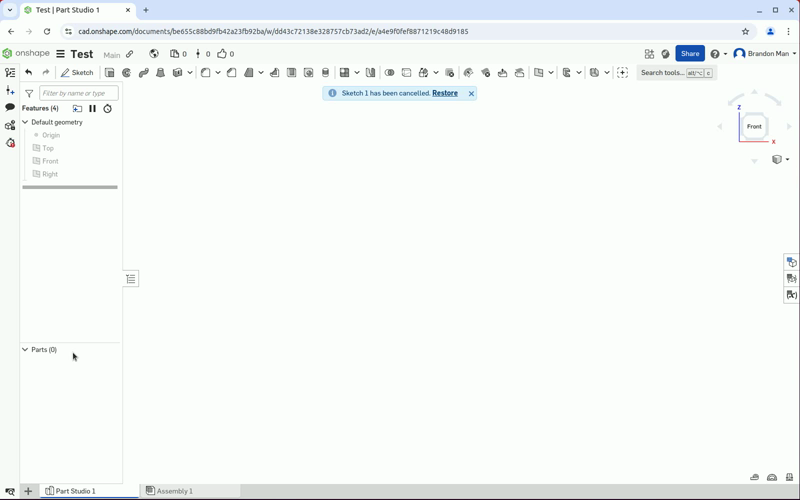
key(shift+s)
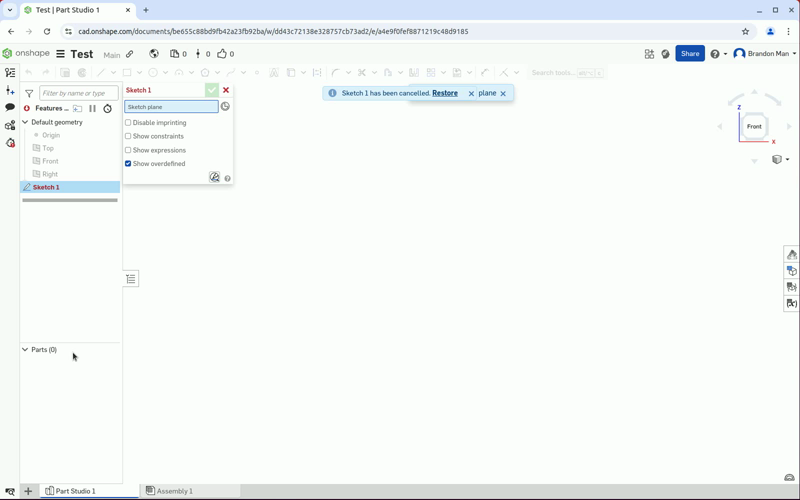
mouse_move(73, 163)
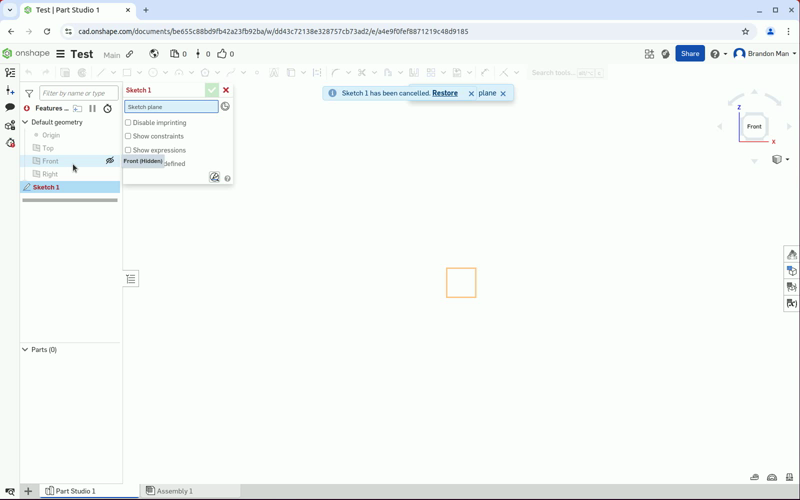
click(73, 163)
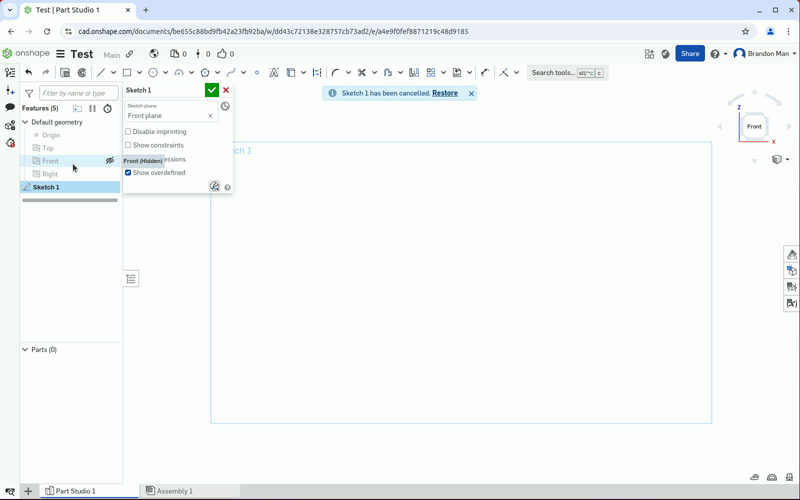
mouse_move(73, 352)
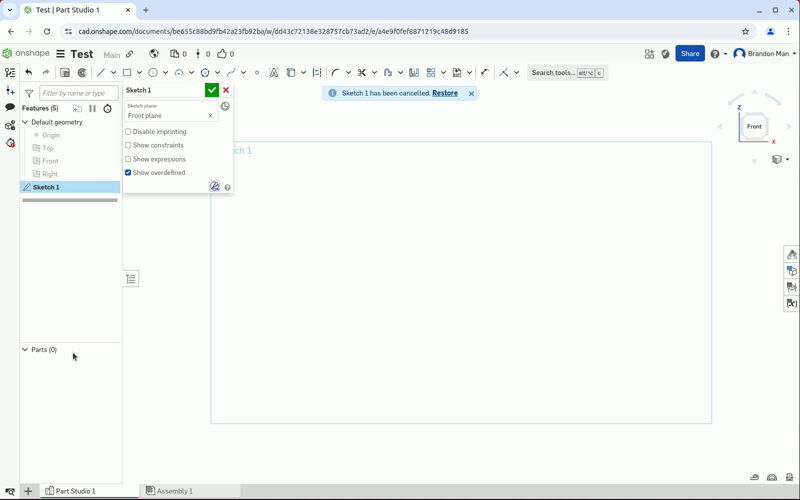
key(y)
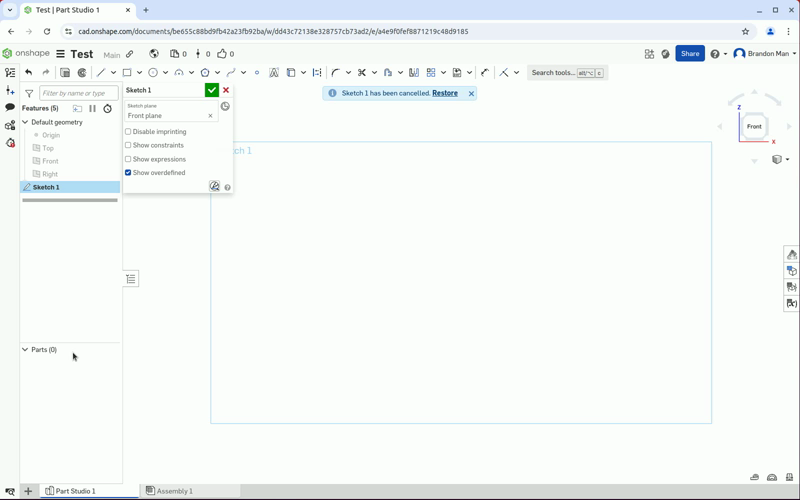
key(l)
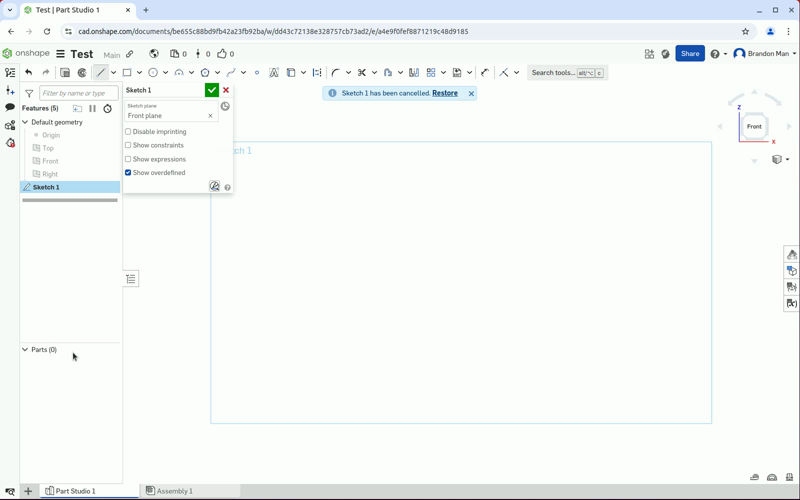
key_down(shift)
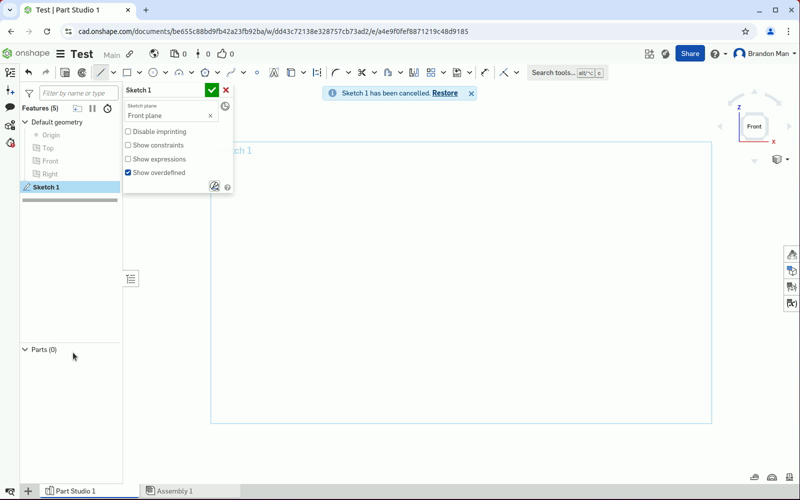
mouse_move(348, 282)
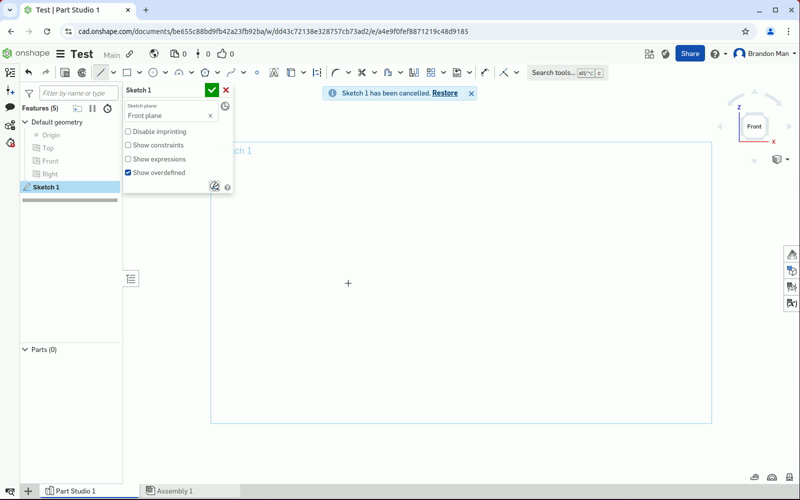
click(348, 282)
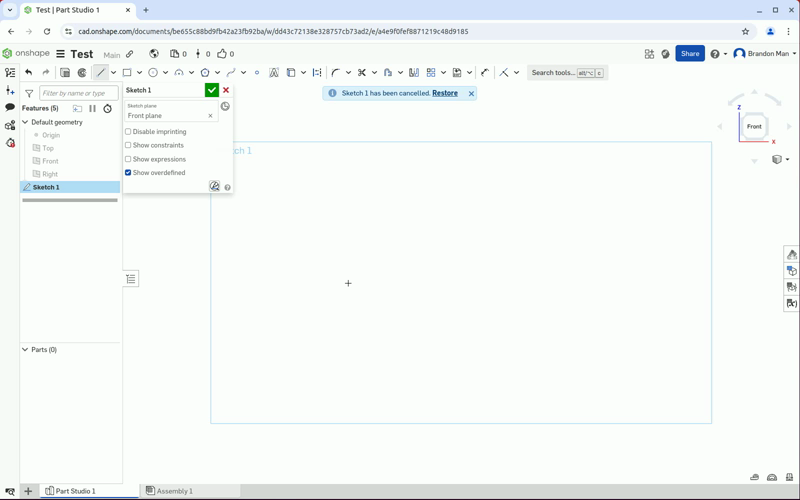
key_up(shift)
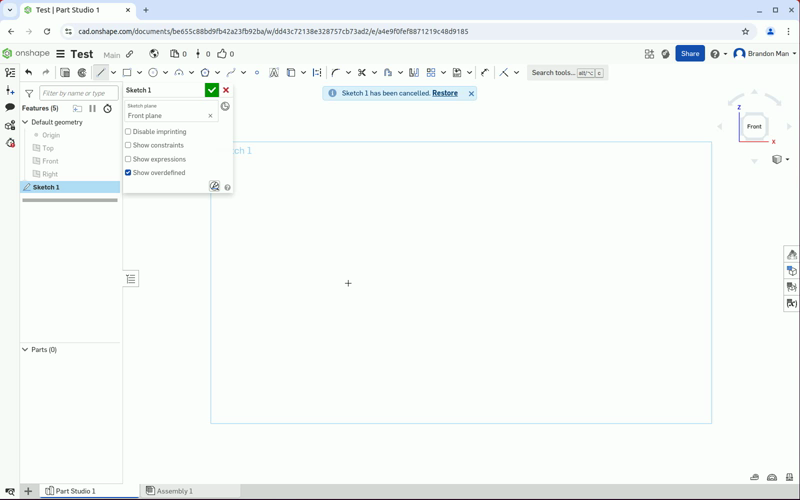
key_down(shift)
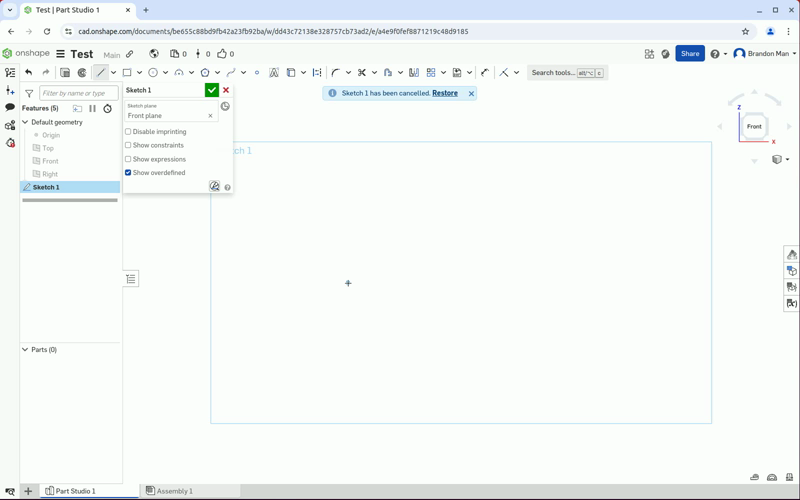
mouse_move(460, 282)
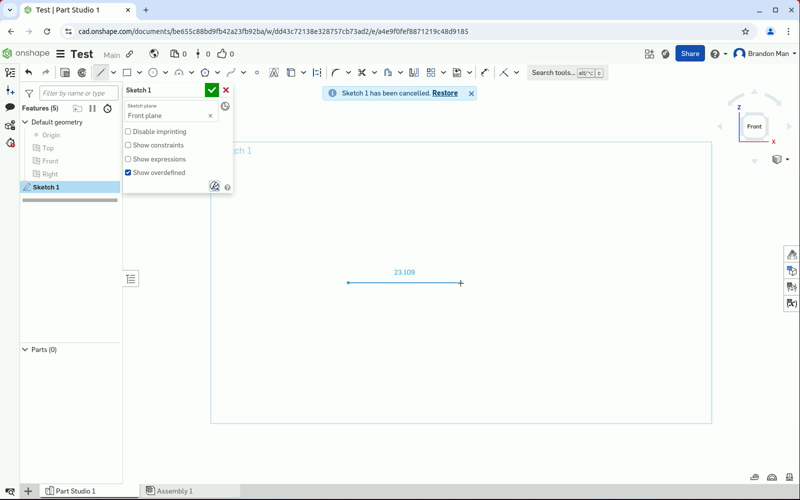
click(460, 282)
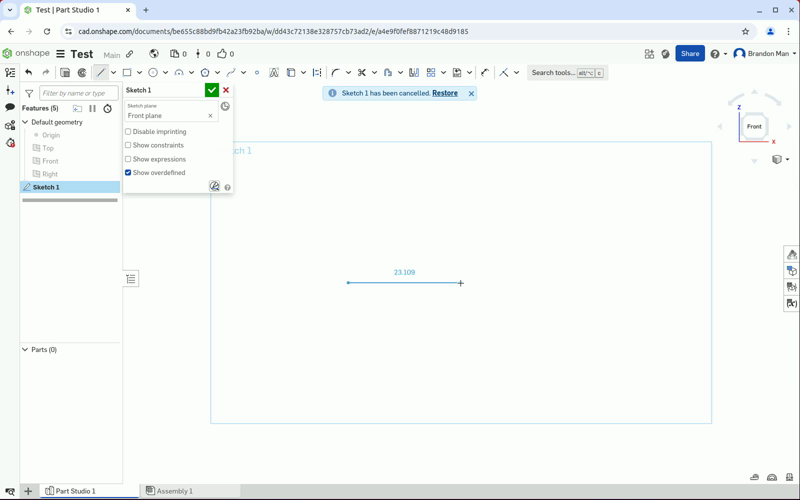
key_up(shift)
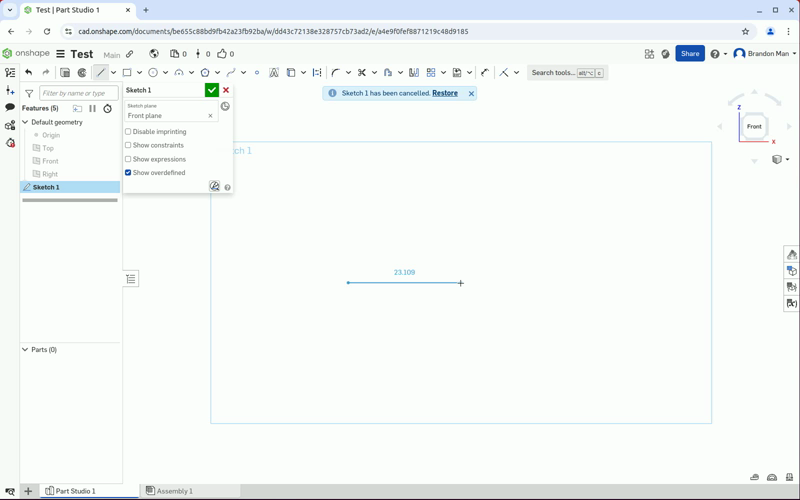
key_down(shift)
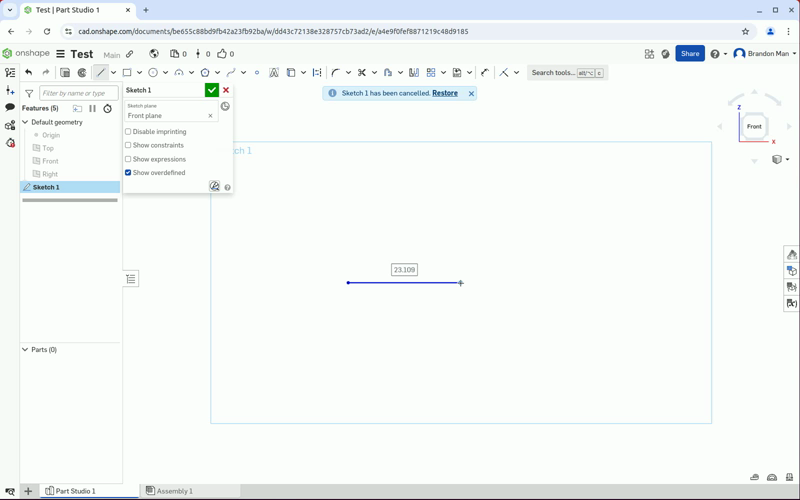
mouse_move(490, 282)
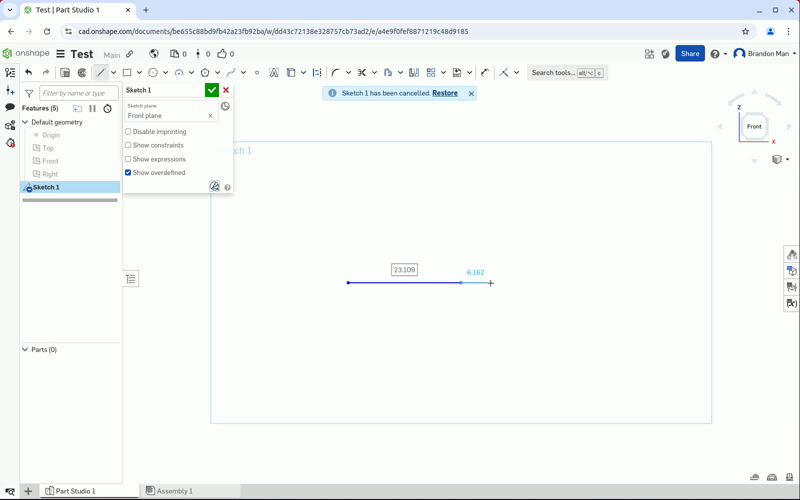
mouse_move(460, 267)
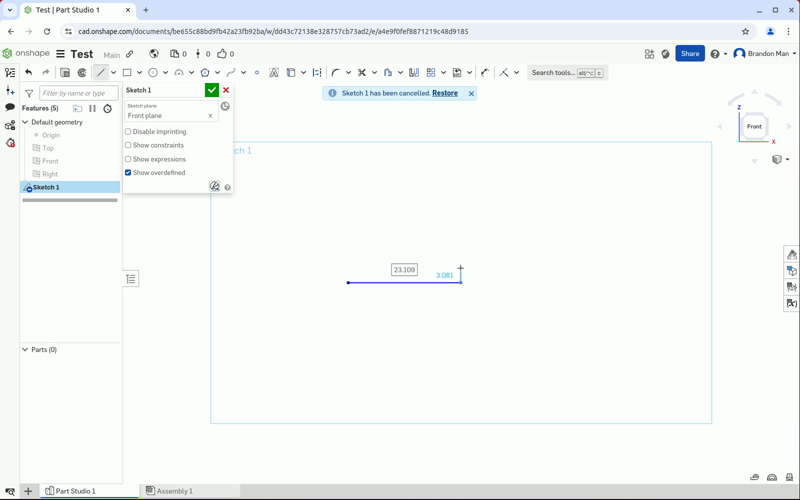
click(460, 267)
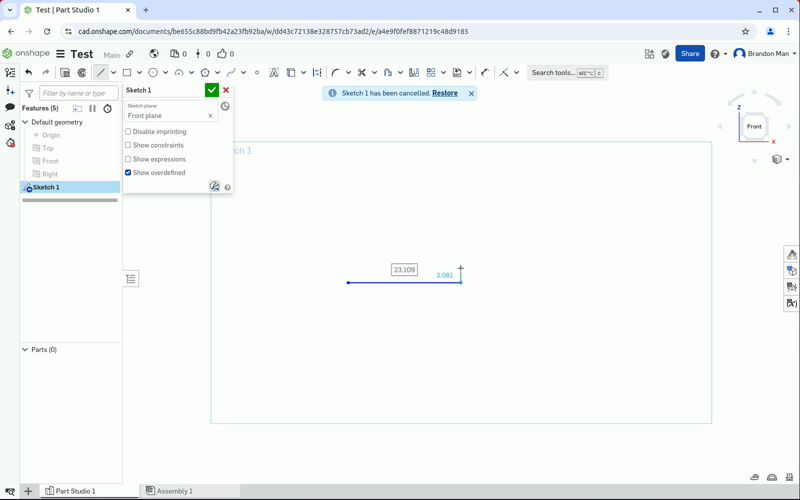
key_up(shift)
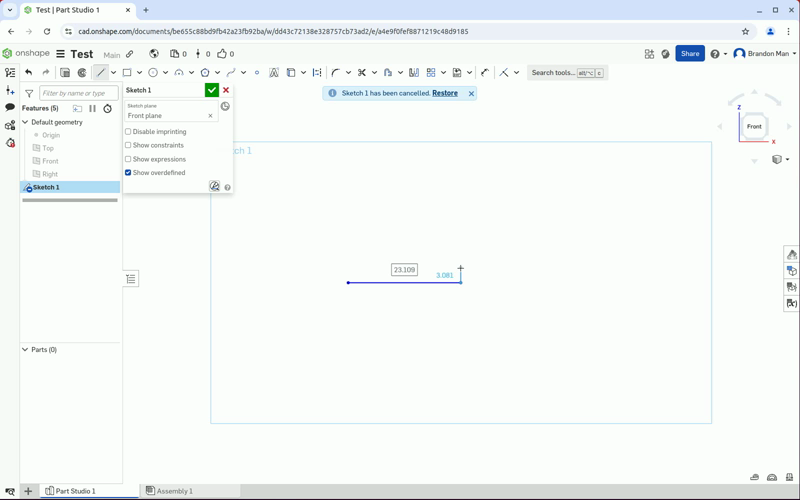
key_down(shift)
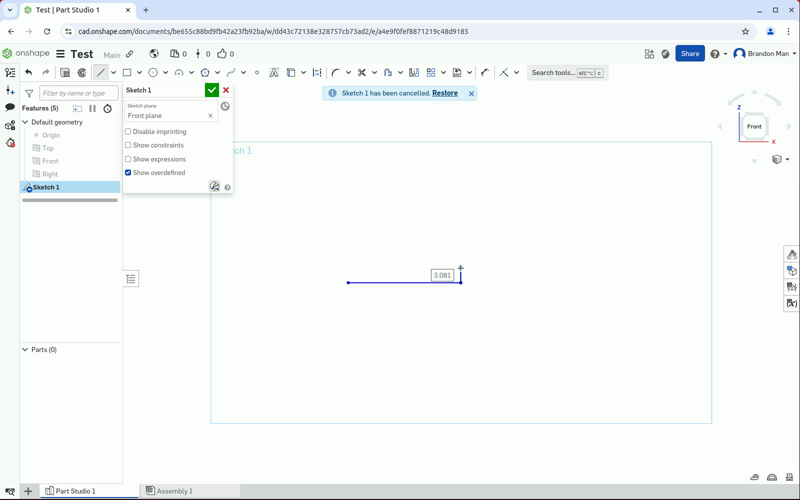
mouse_move(348, 267)
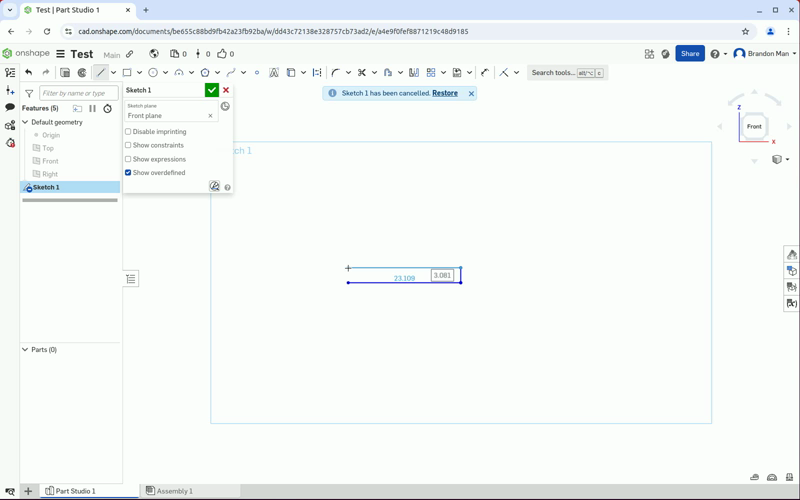
click(348, 267)
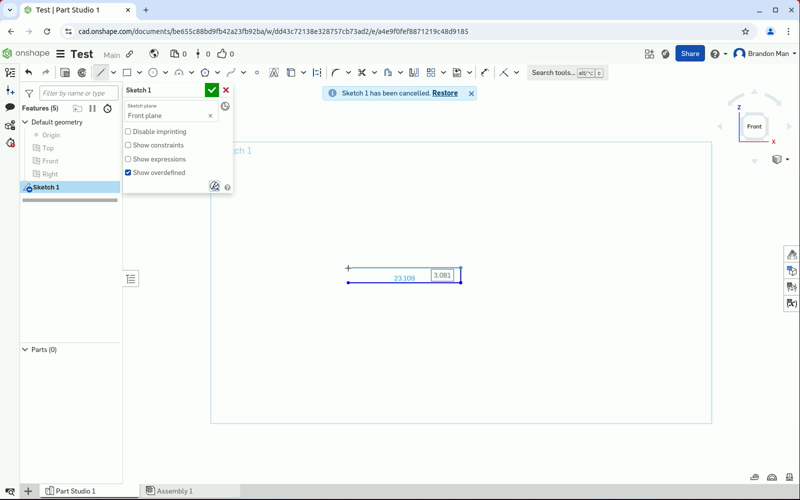
key_up(shift)
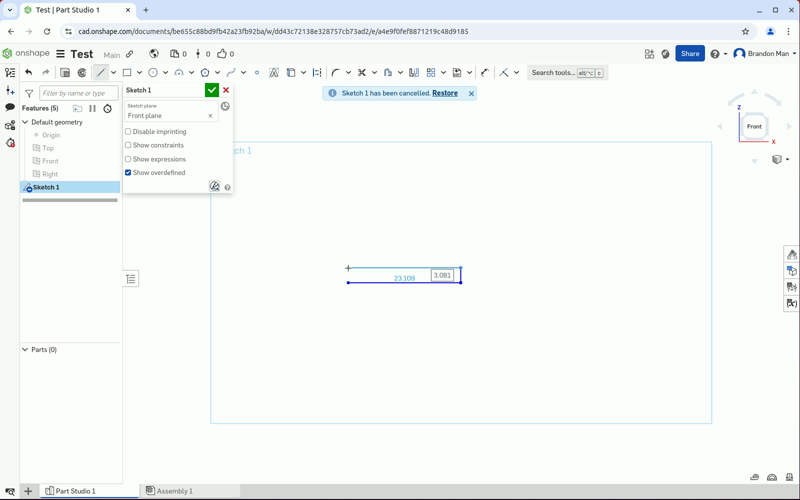
mouse_move(378, 267)
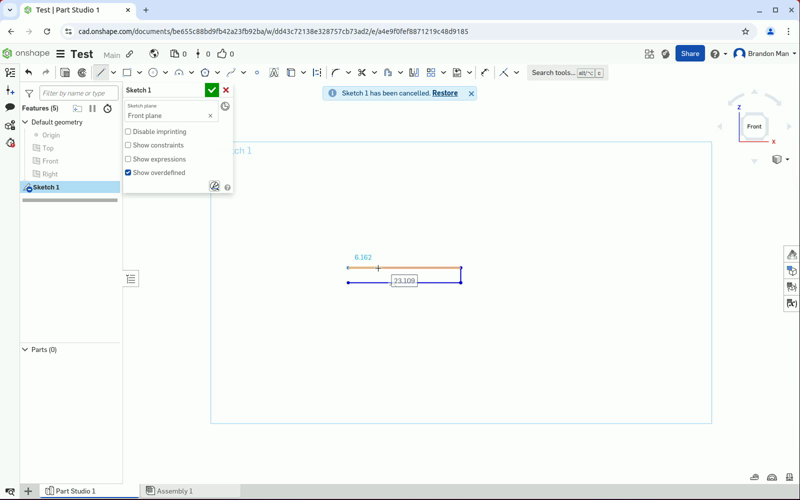
key_down(shift)
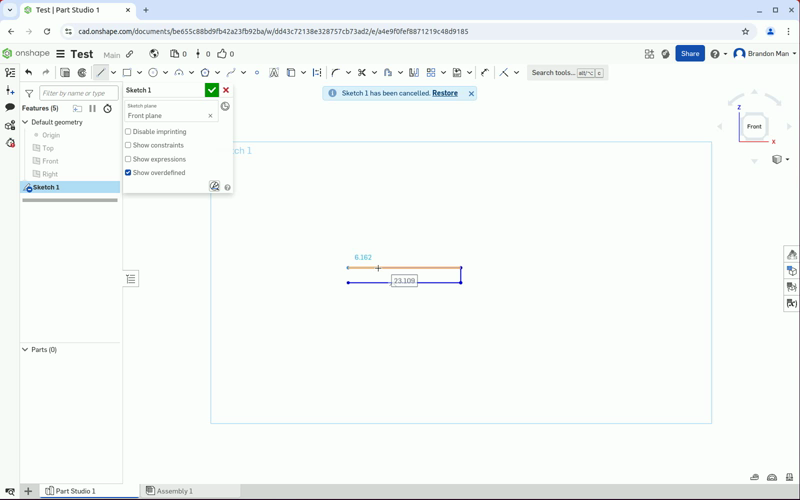
mouse_move(348, 282)
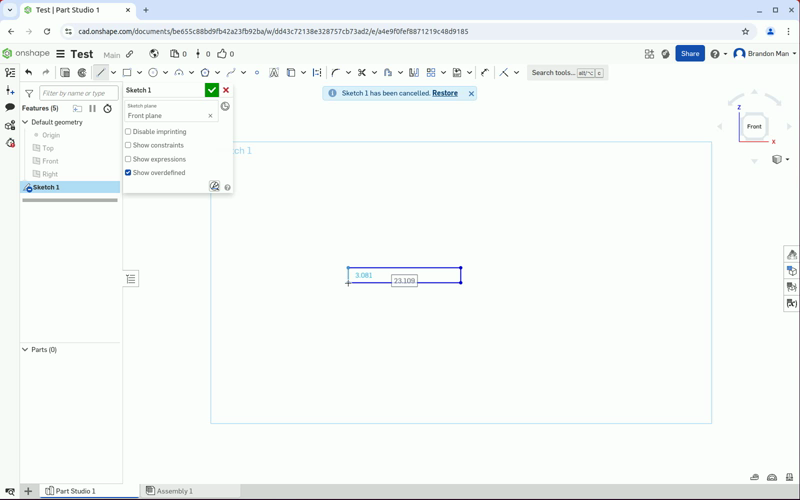
key_up(shift)
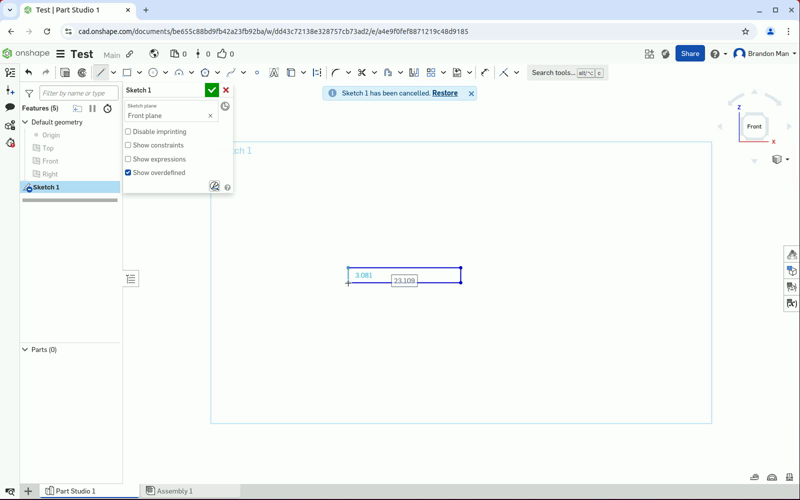
click(348, 282)
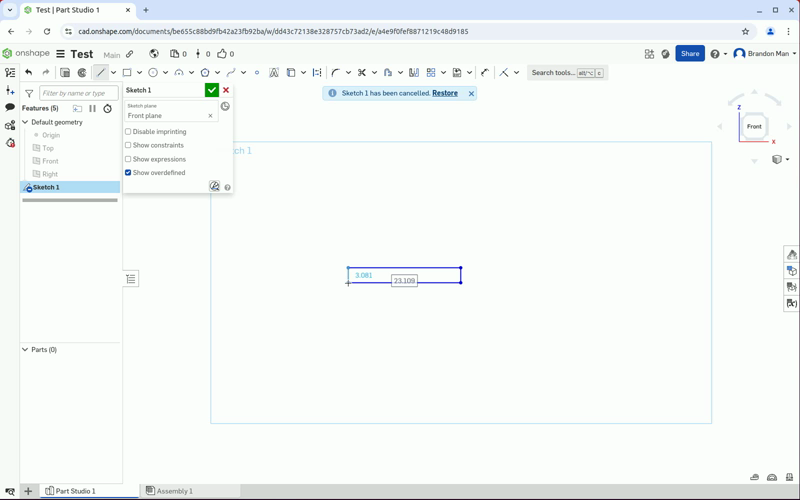
key(esc)
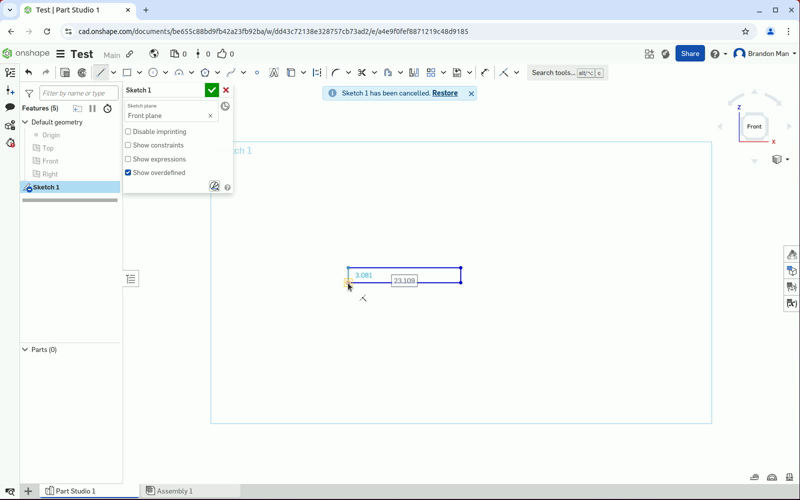
key(c)
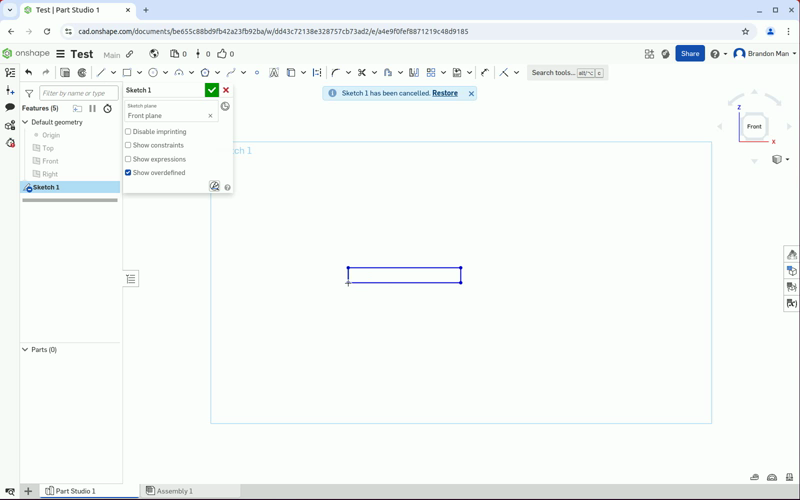
key_down(shift)
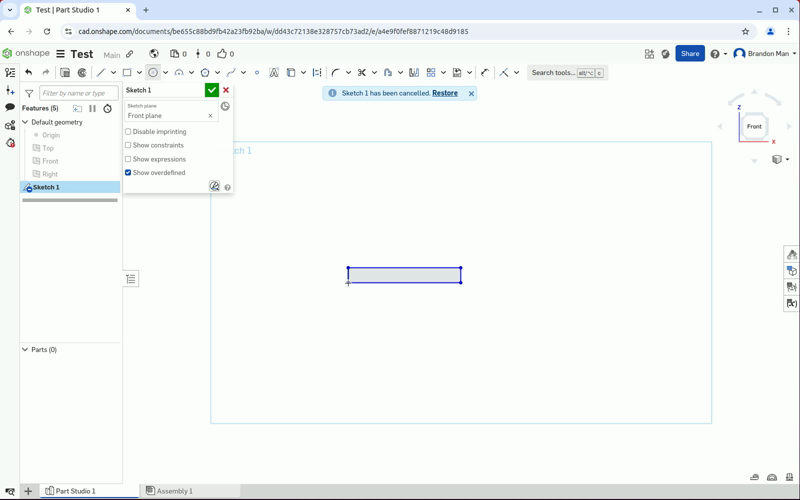
mouse_move(361, 274)
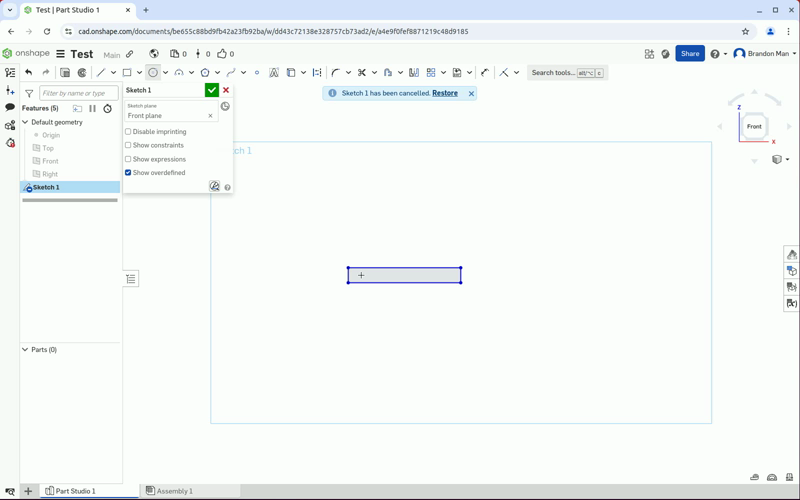
click(361, 274)
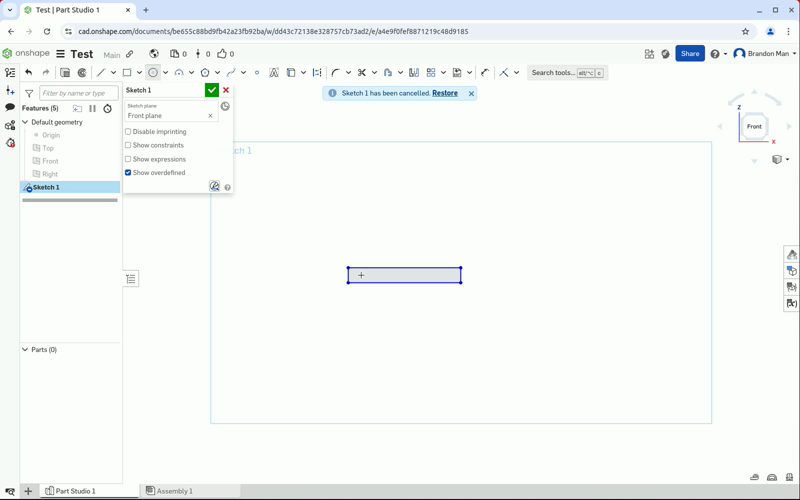
key_up(shift)
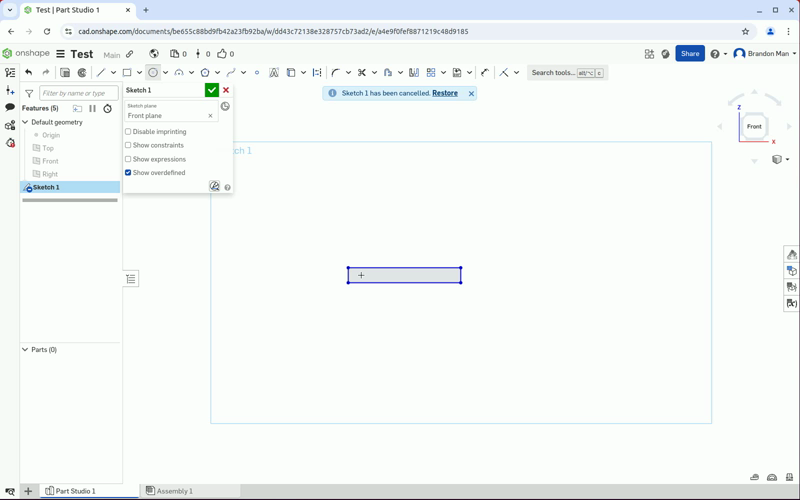
mouse_move(365, 274)
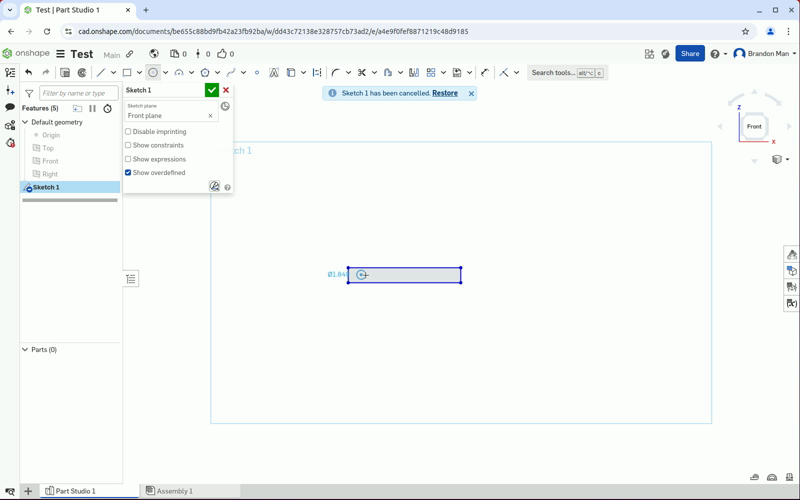
click(365, 274)
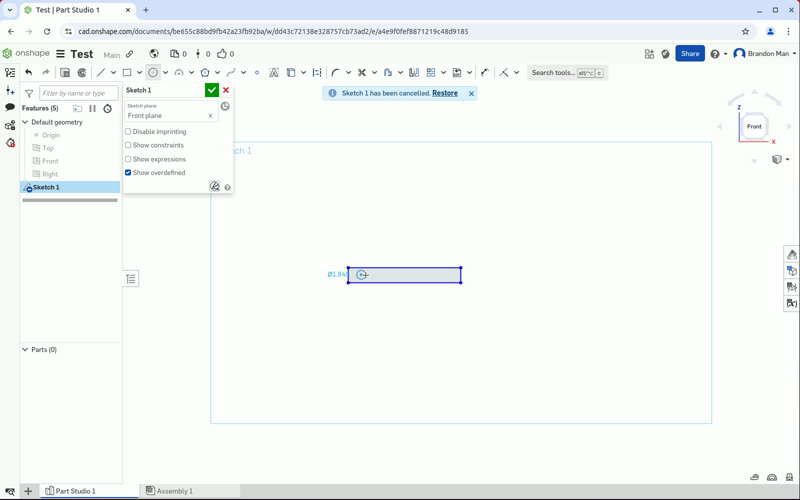
key(esc)
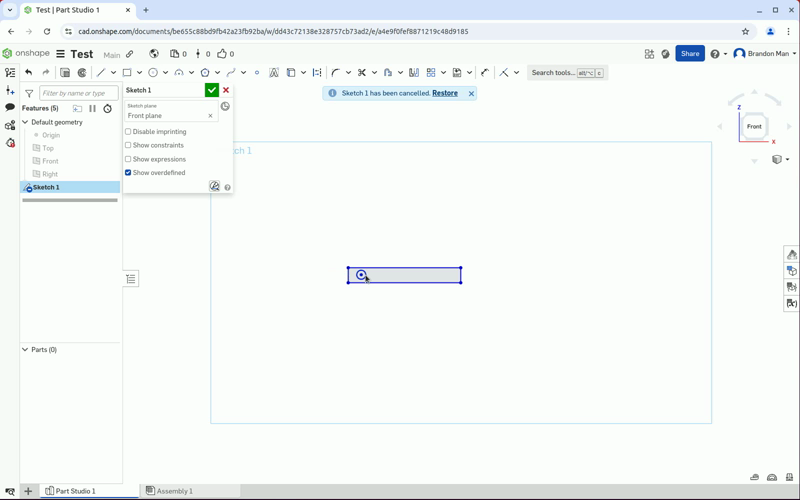
key(c)
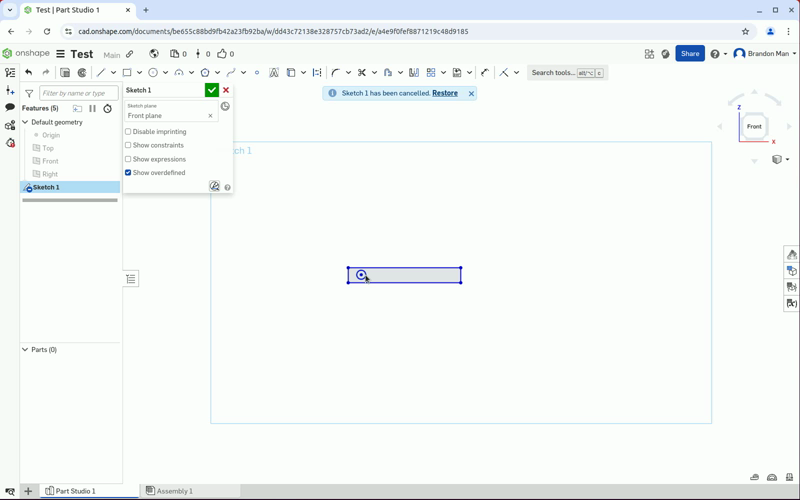
key_down(shift)
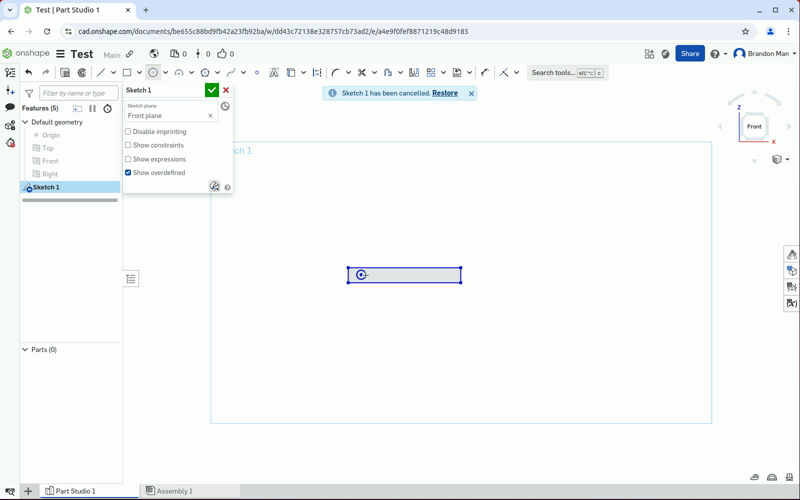
mouse_move(447, 274)
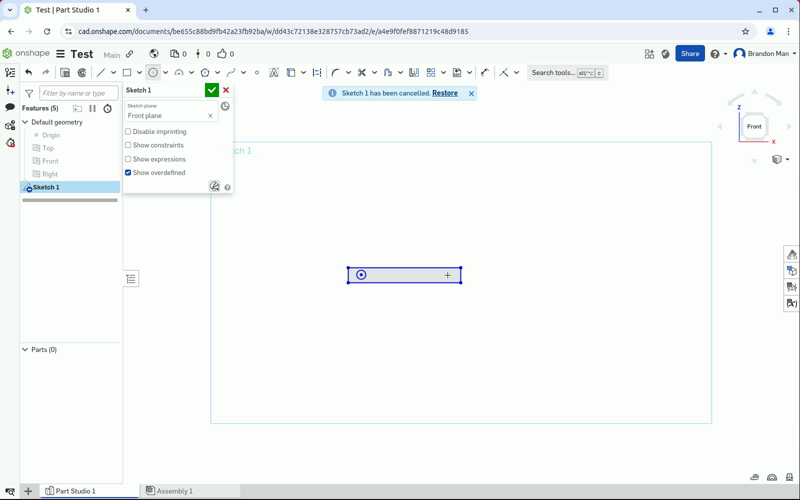
click(447, 274)
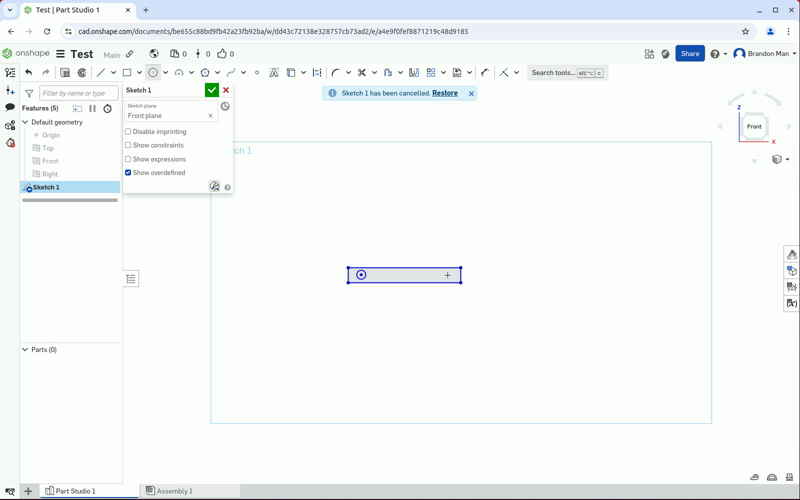
key_up(shift)
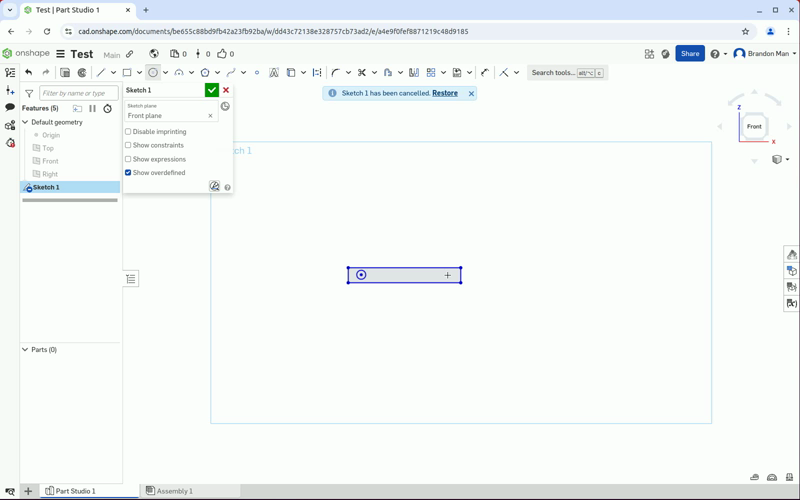
mouse_move(452, 274)
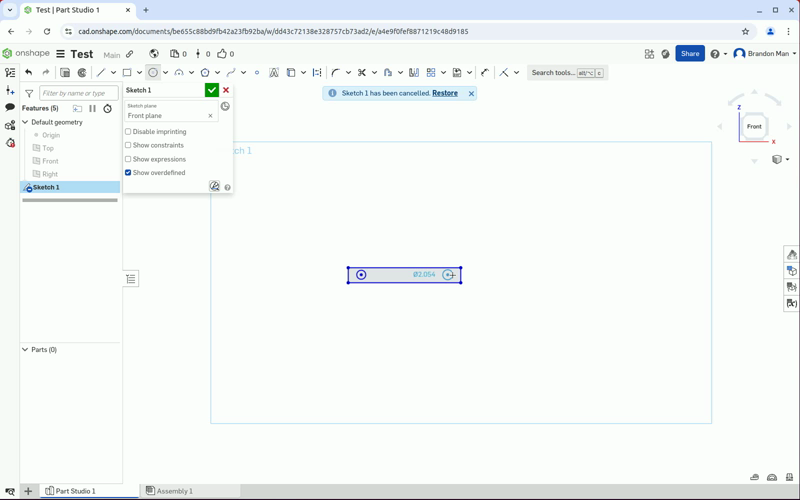
click(452, 274)
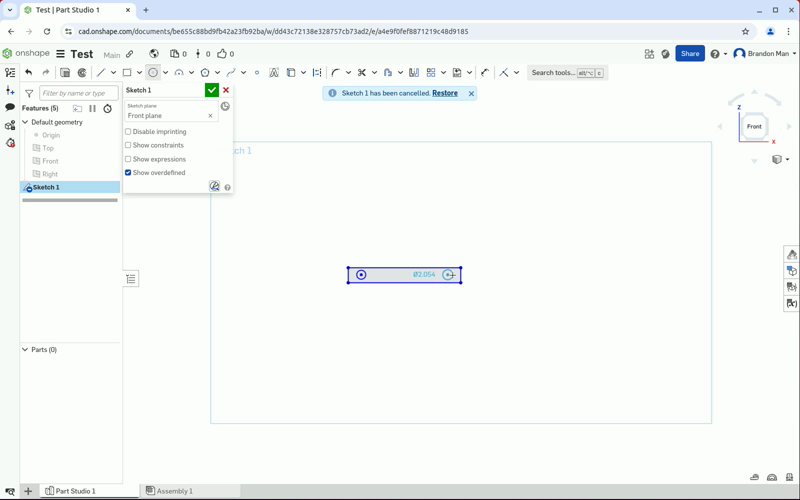
key(esc)
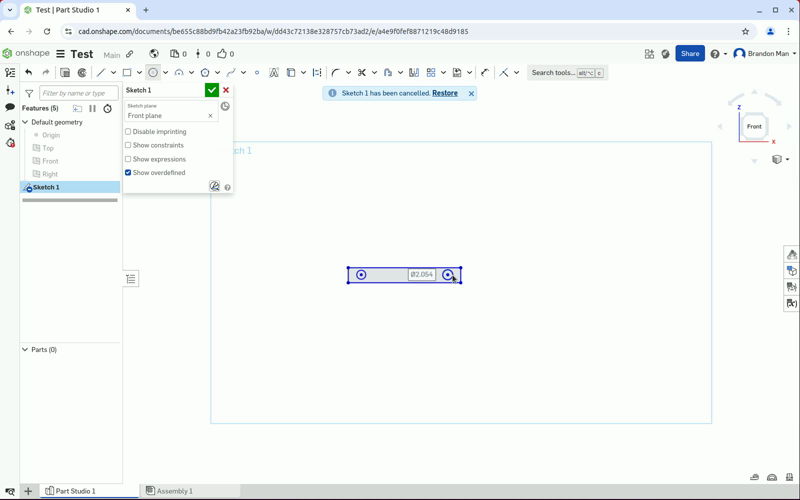
mouse_move(376, 277)
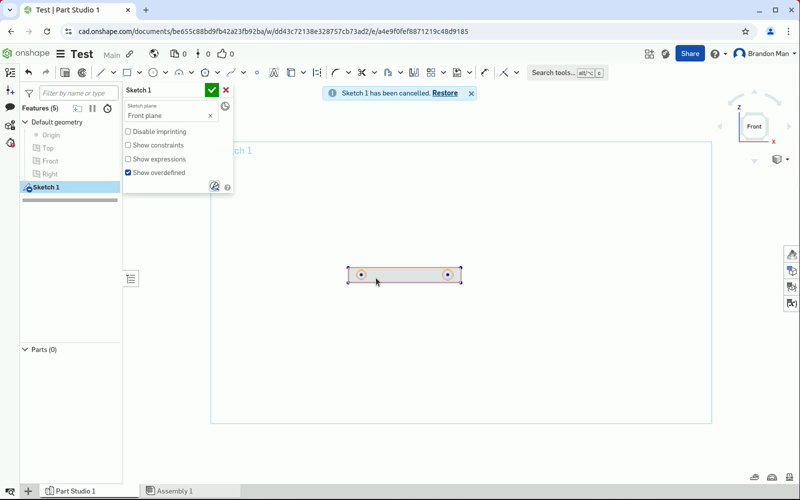
scroll(6)
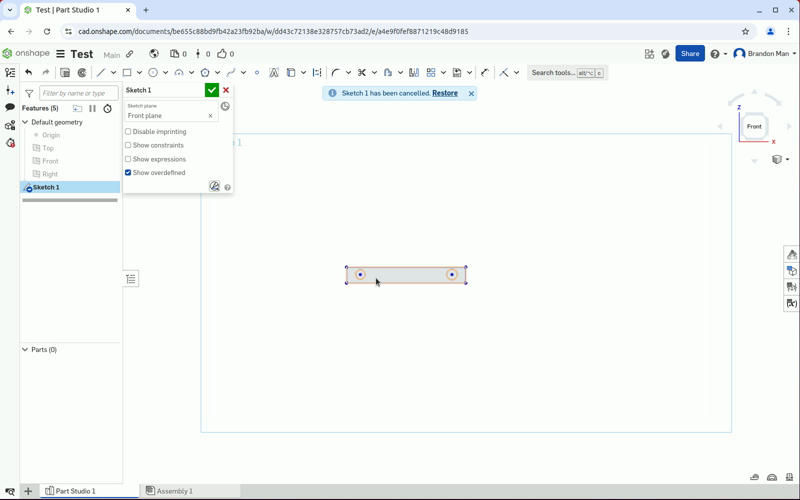
scroll(6)
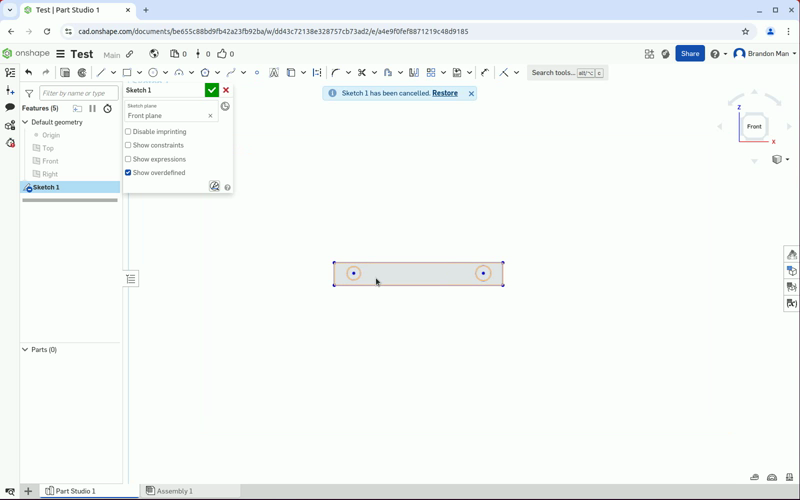
scroll(6)
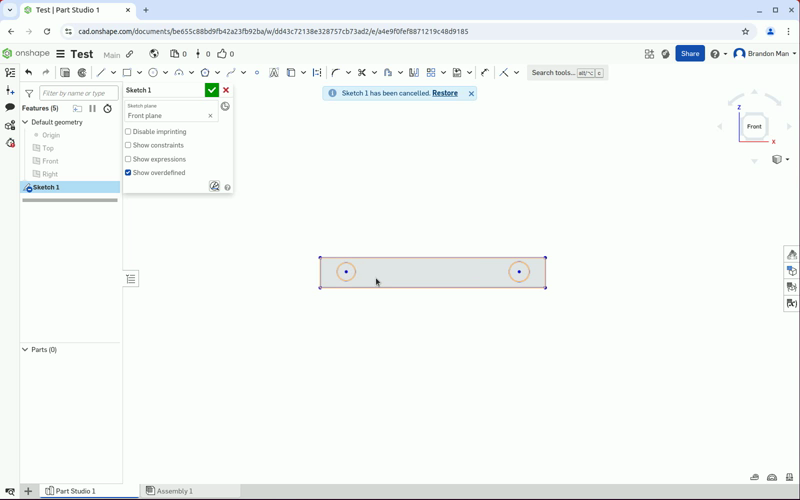
scroll(6)
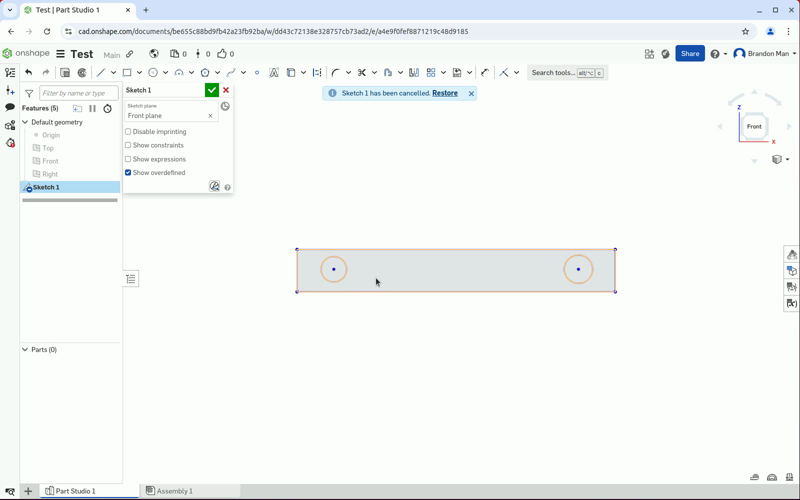
scroll(6)
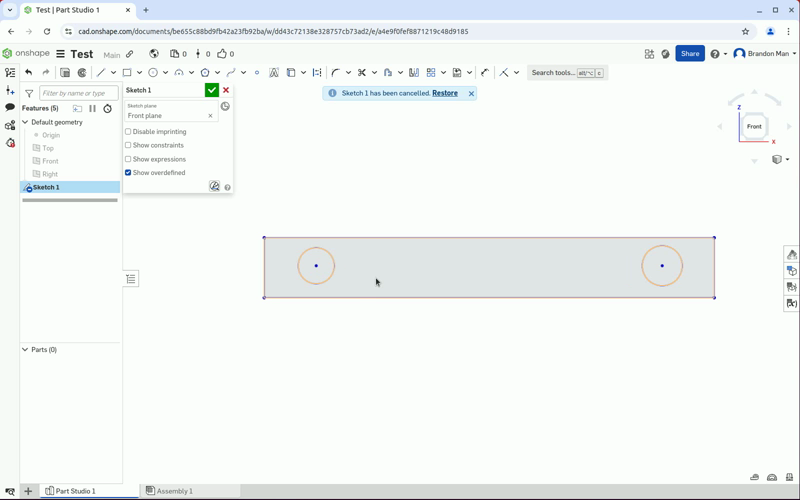
scroll(6)
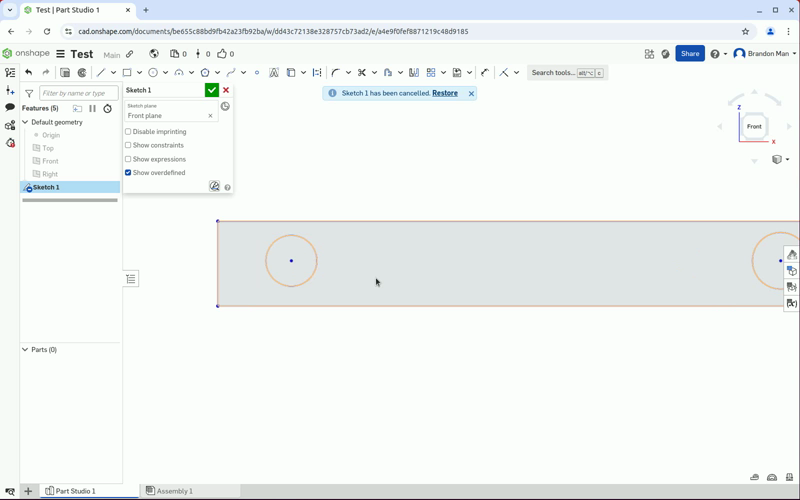
scroll(6)
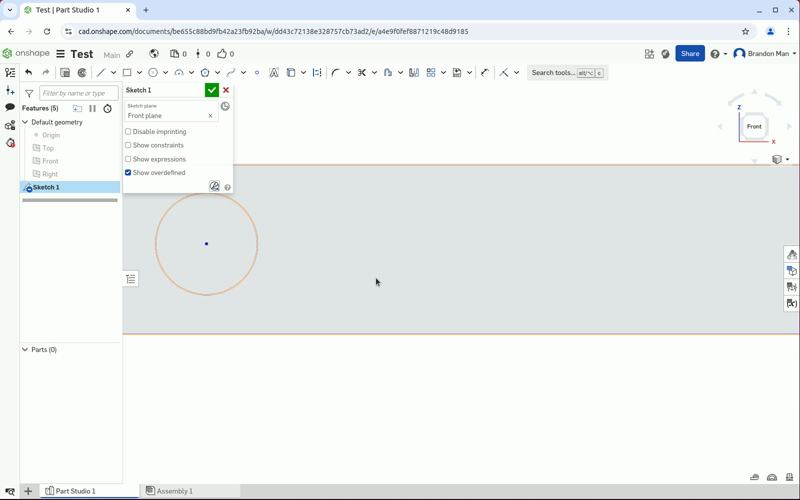
click(376, 277)
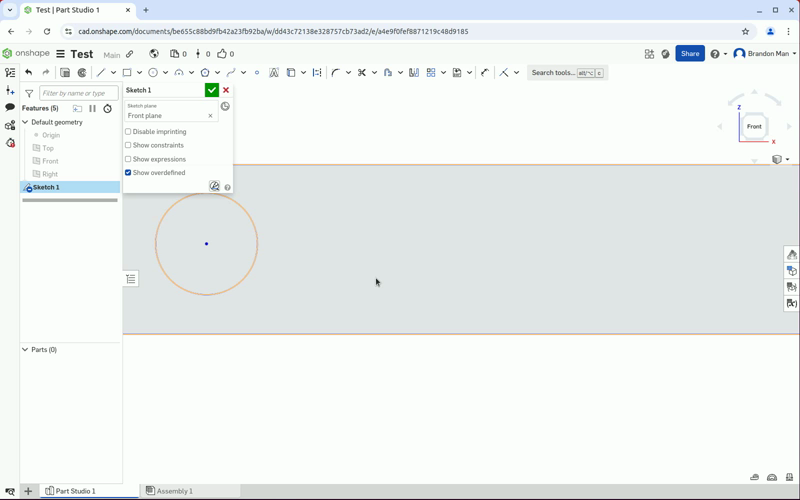
scroll(-6)
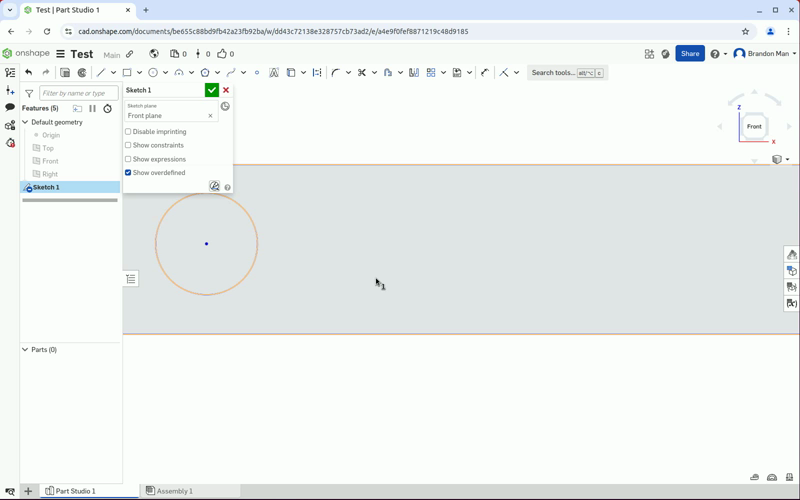
scroll(-6)
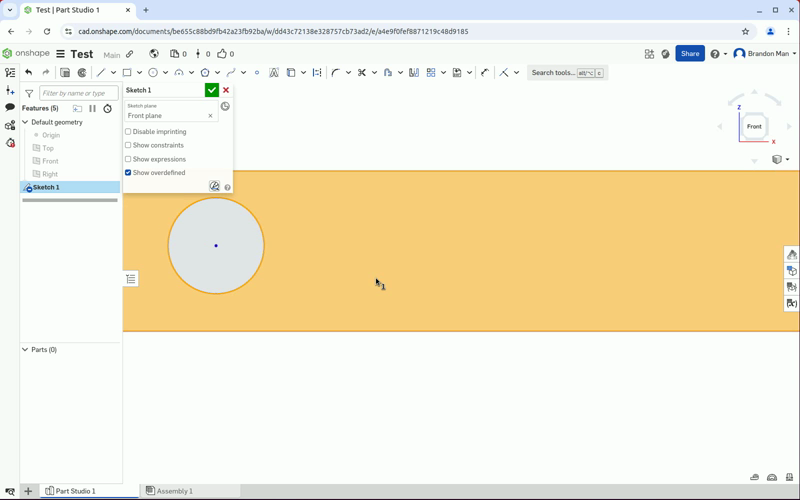
scroll(-6)
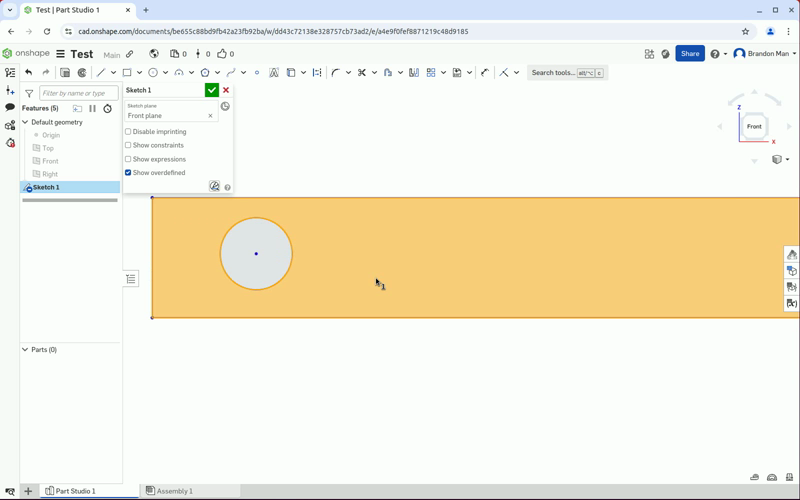
scroll(-6)
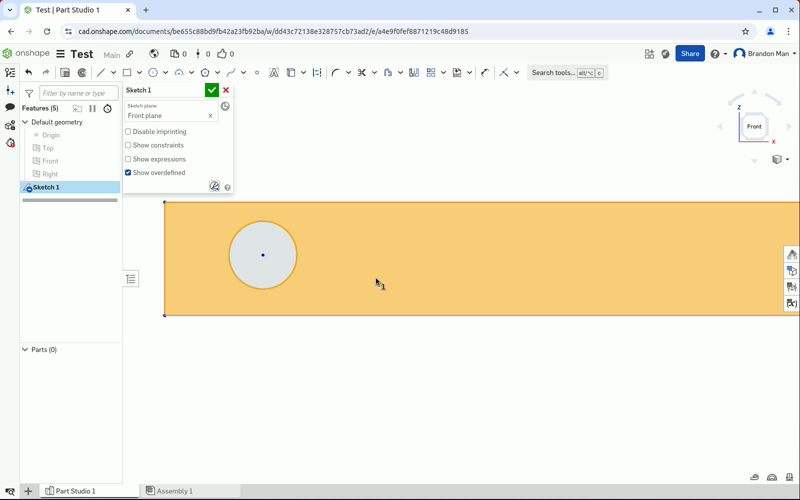
scroll(-6)
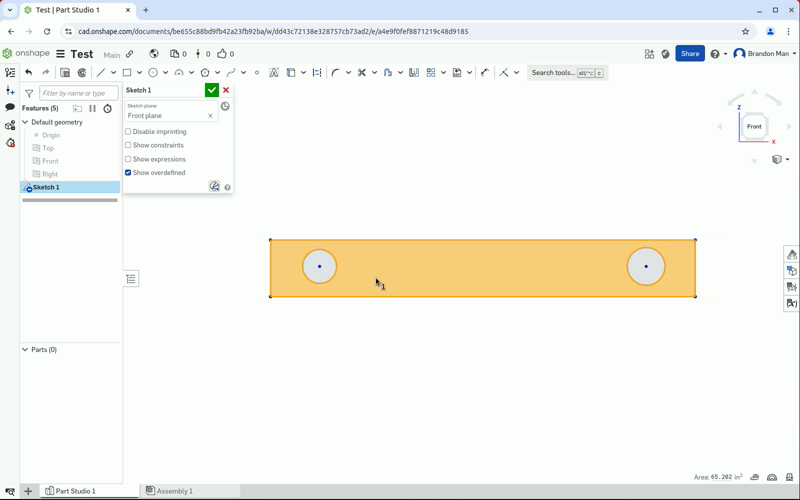
scroll(-6)
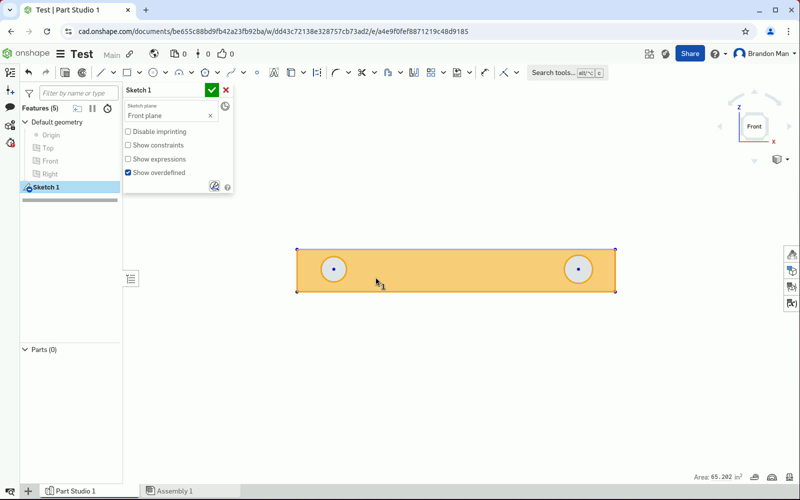
scroll(-6)
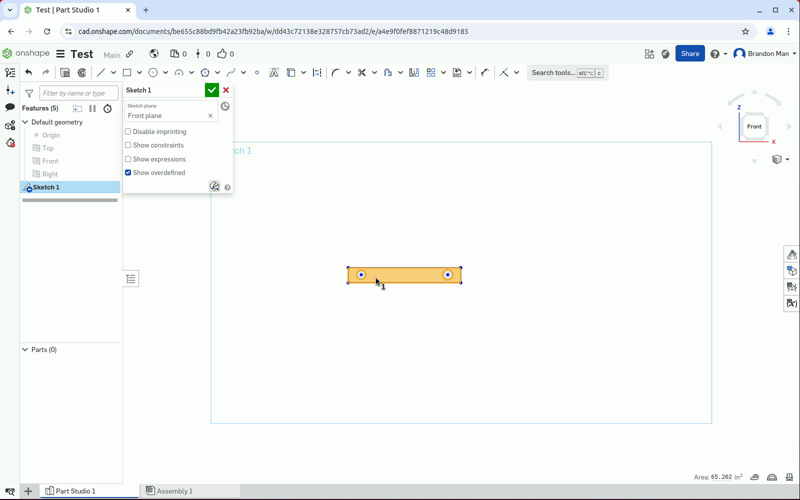
mouse_move(73, 352)
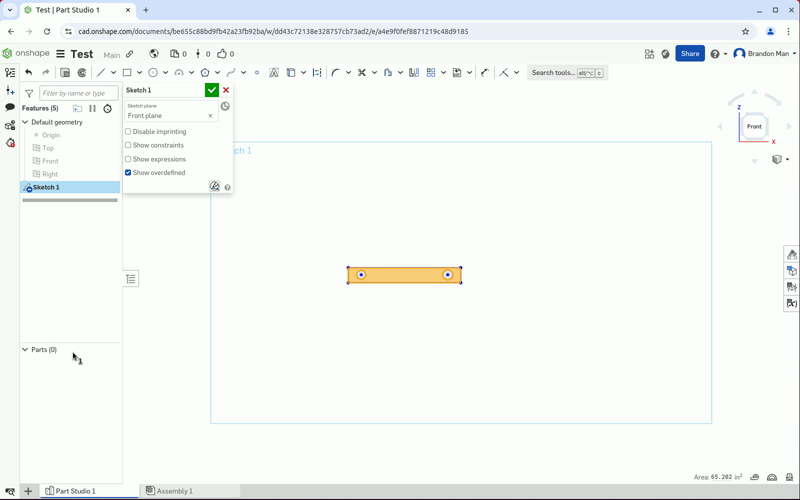
key(shift+y)
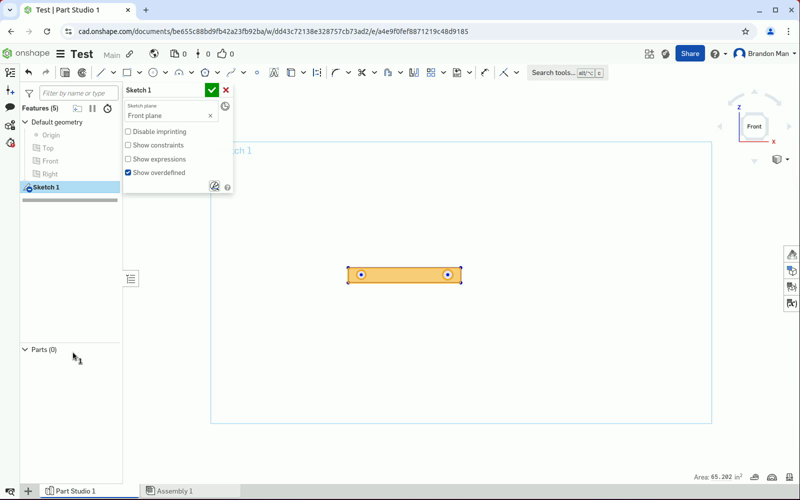
key(shift+e)
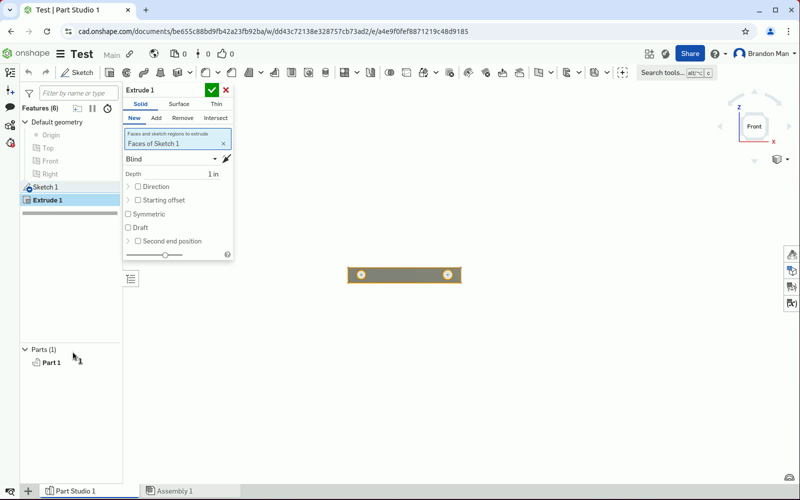
mouse_move(143, 106)
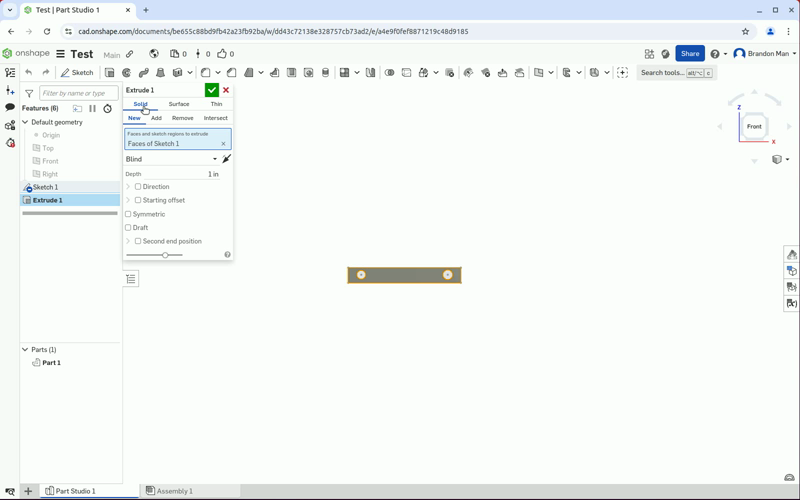
click(143, 106)
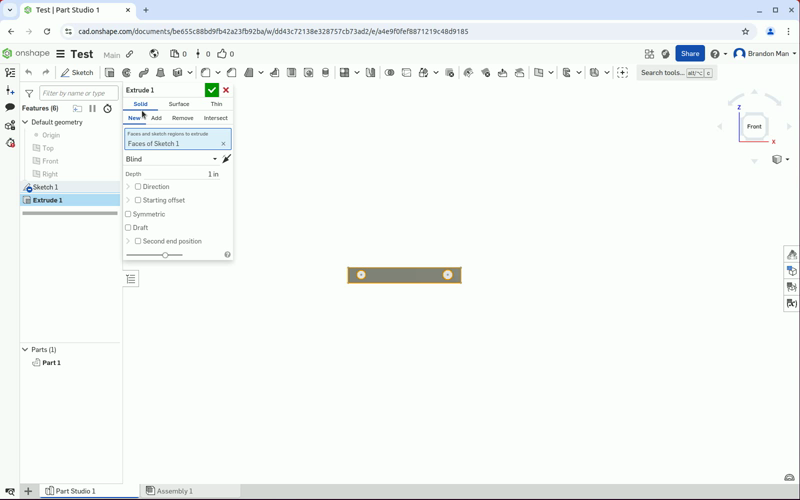
mouse_move(137, 120)
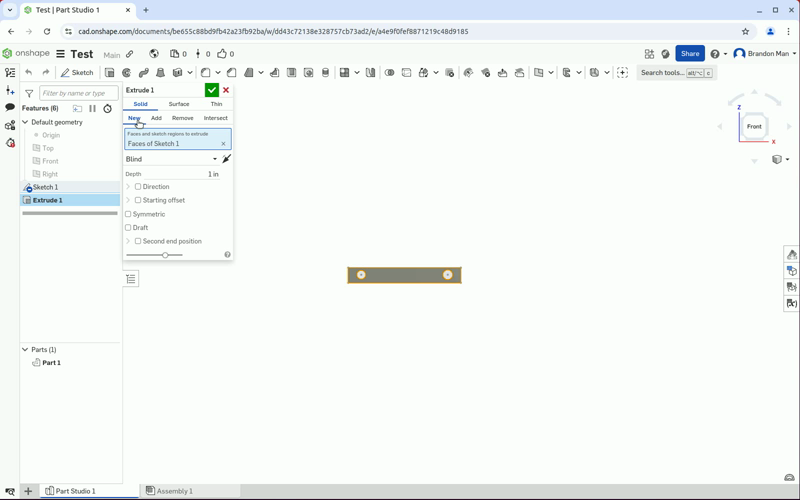
click(137, 120)
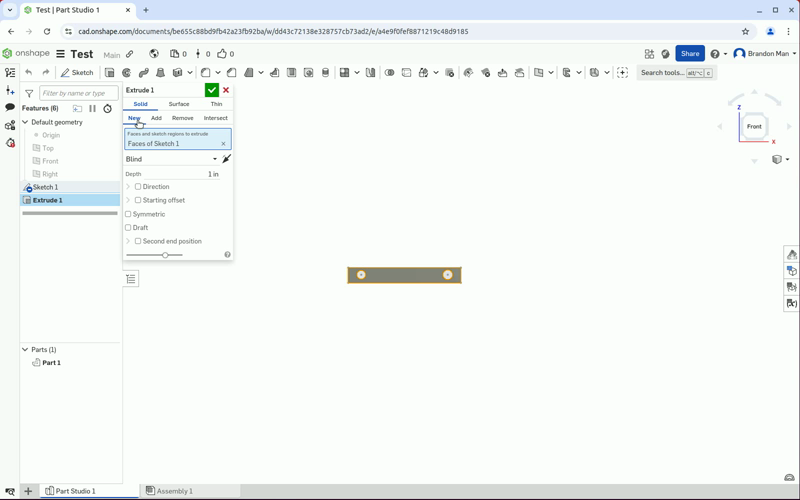
key(tab, 4)
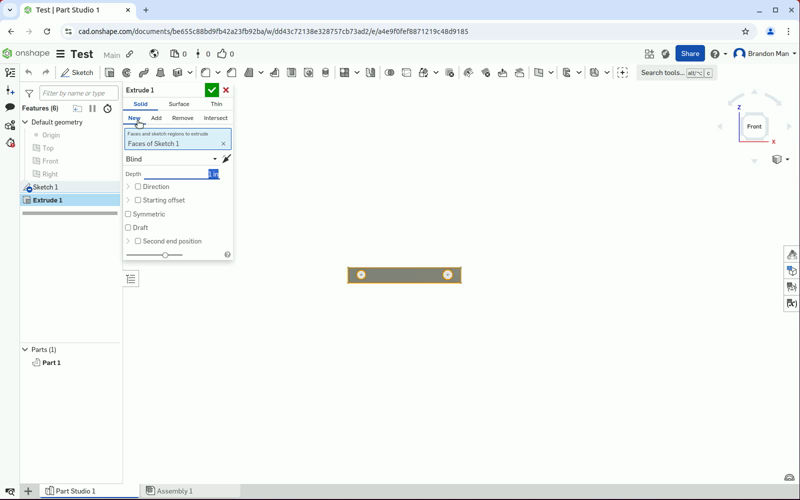
text(3.129)
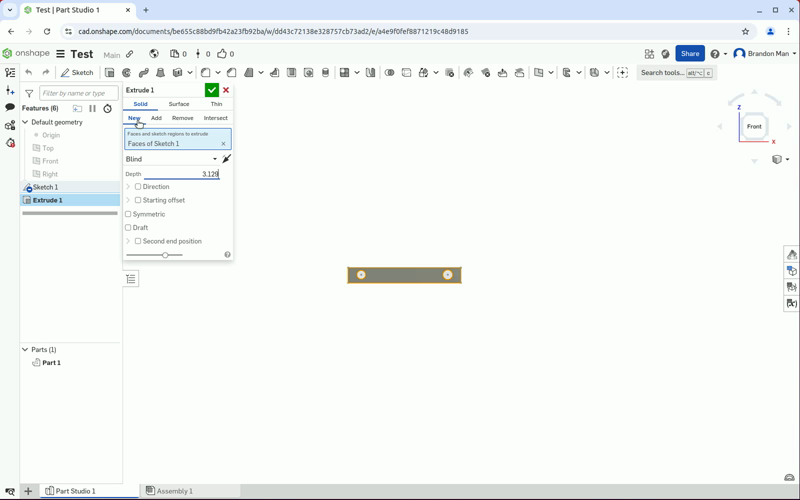
key(enter)
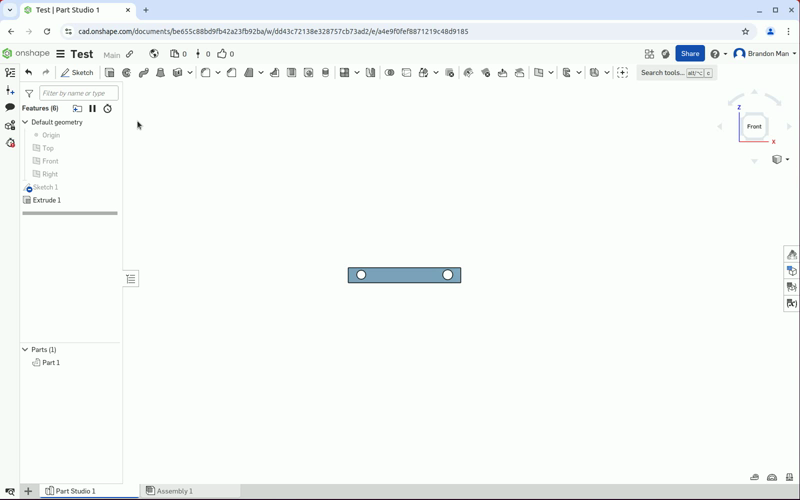
key(shift+h)
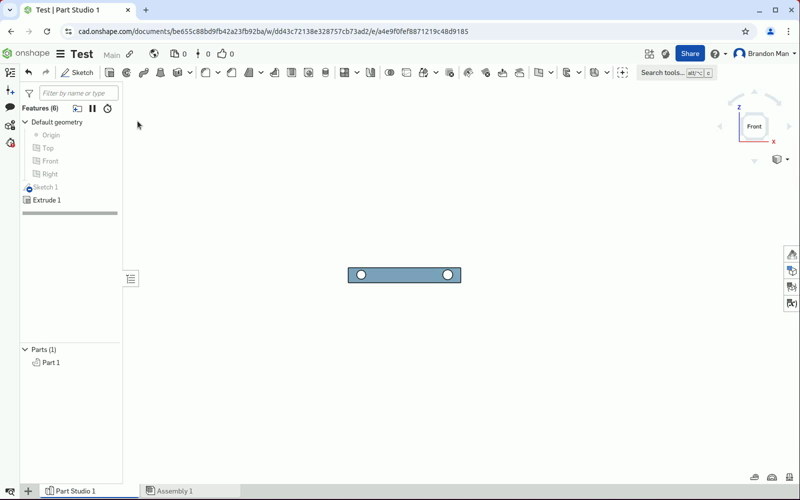
key(shift+h)
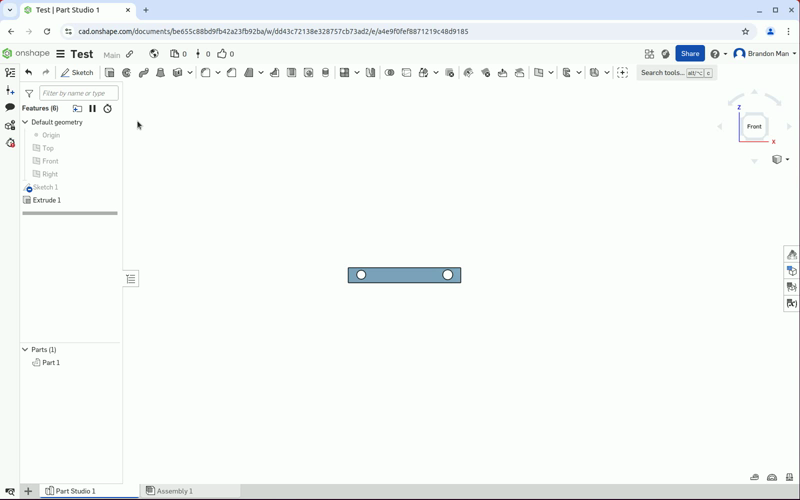
mouse_move(73, 189)
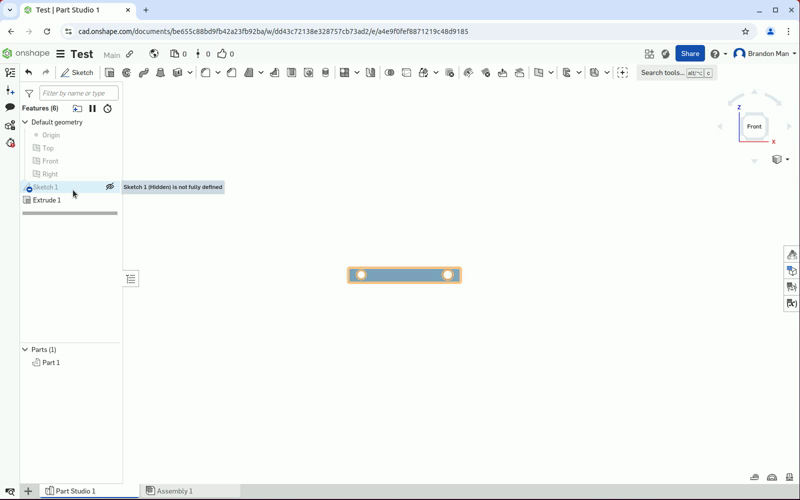
click(73, 189)
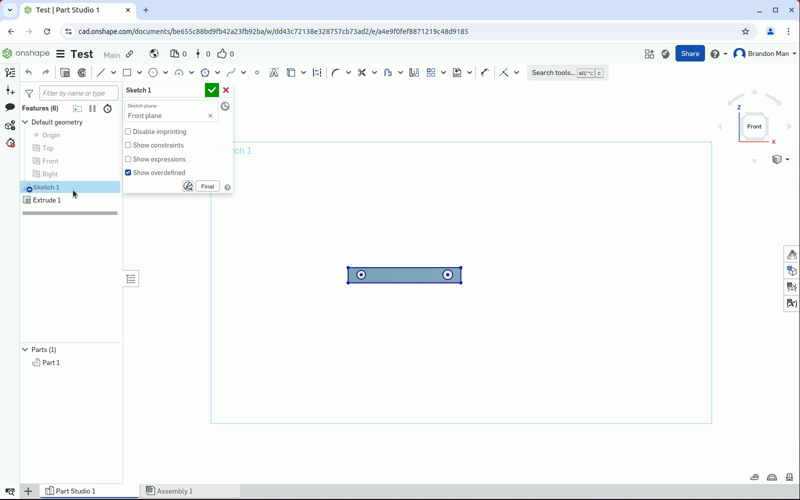
mouse_move(229, 92)
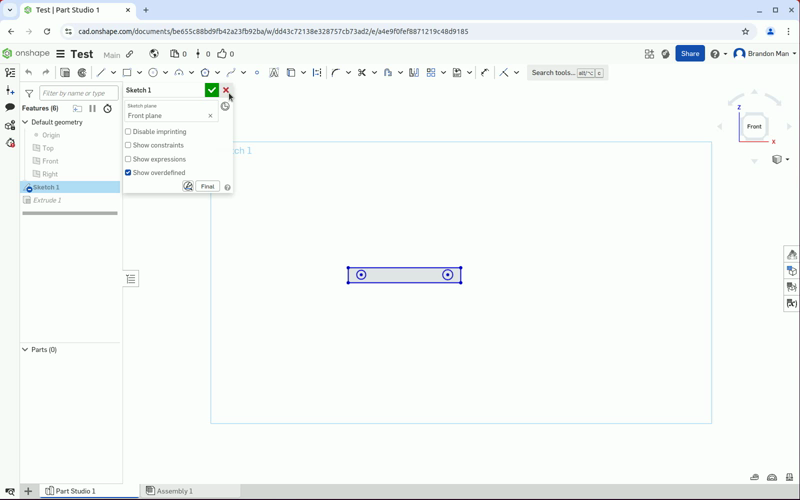
click(229, 92)
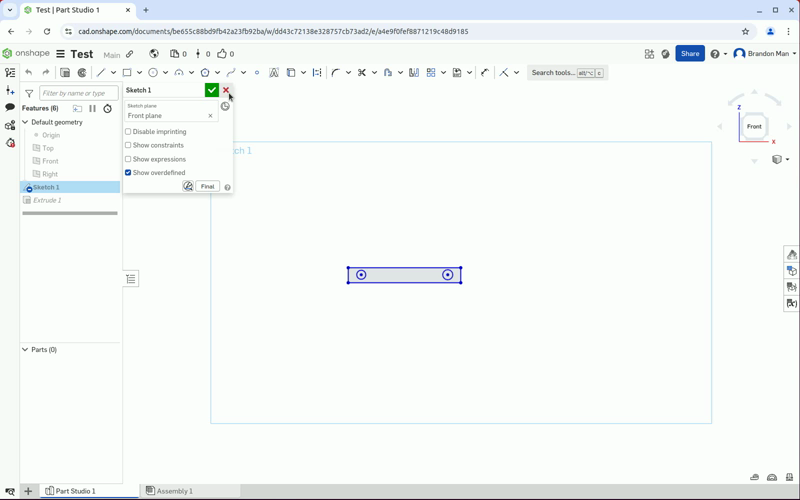
key(shift+s)
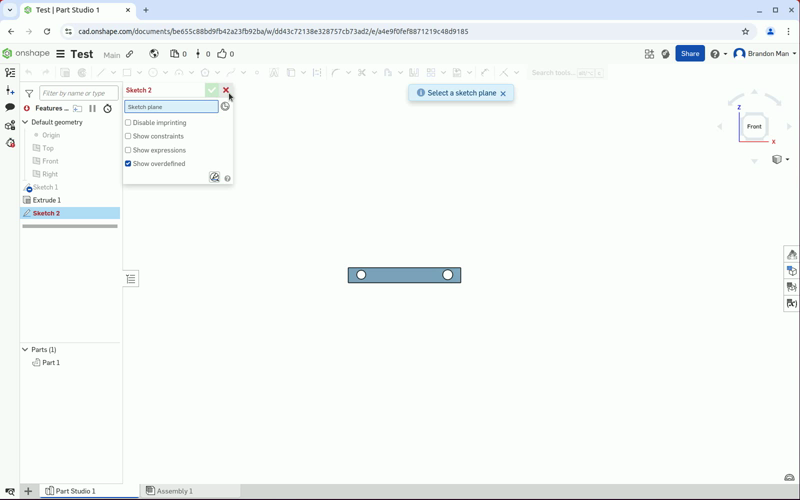
mouse_move(73, 163)
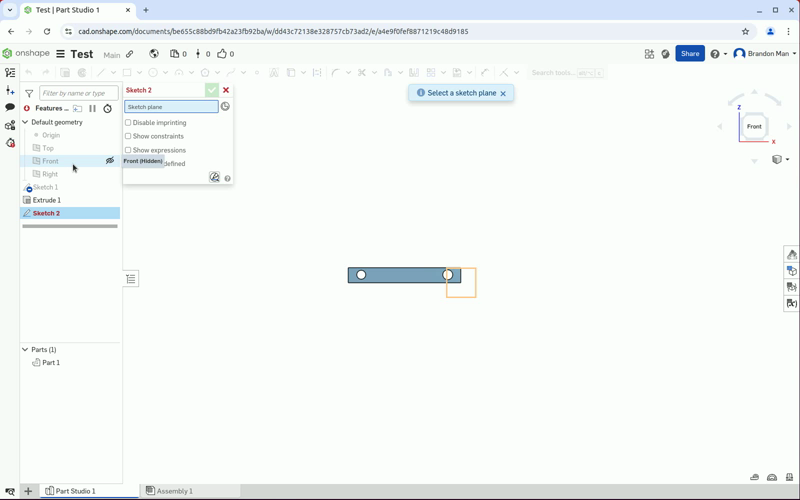
click(73, 163)
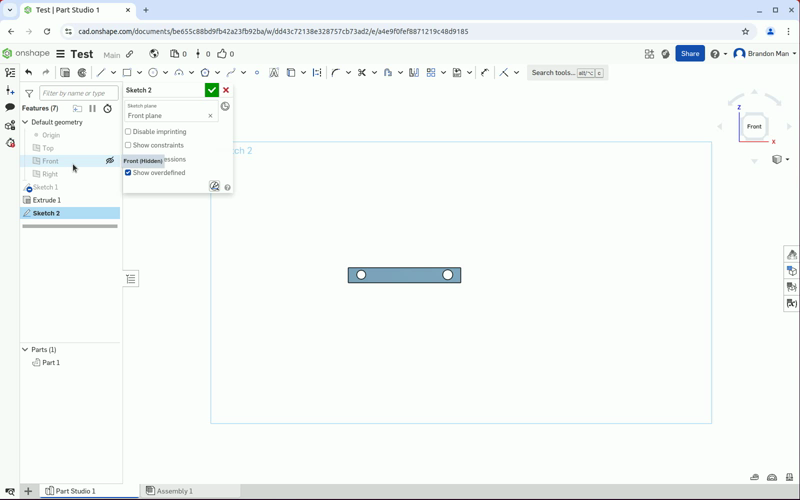
mouse_move(73, 352)
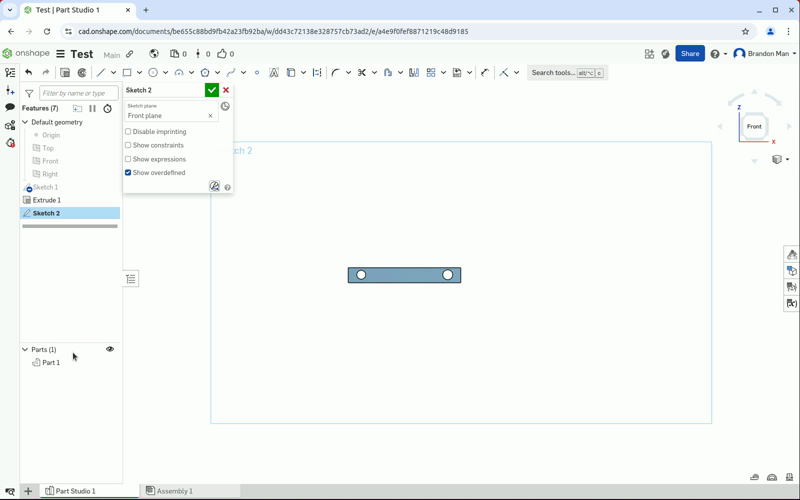
key(y)
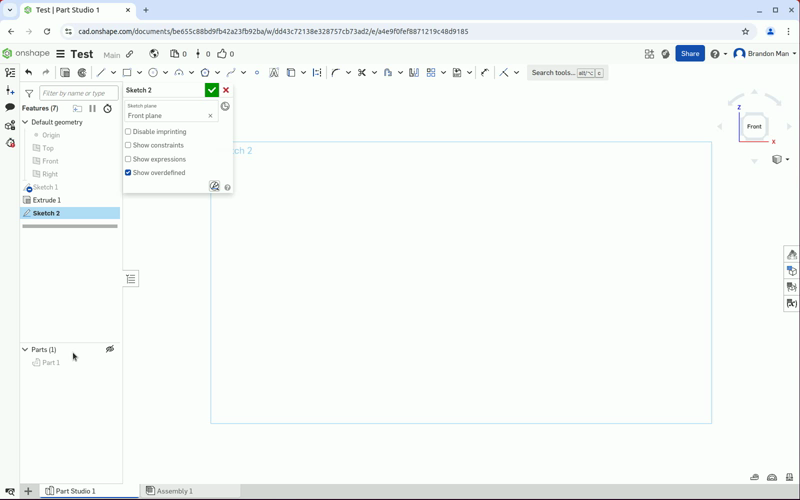
key(c)
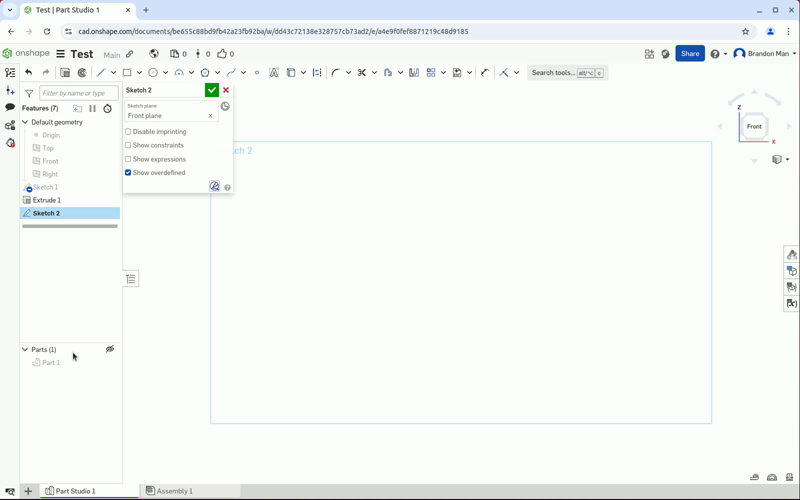
key_down(shift)
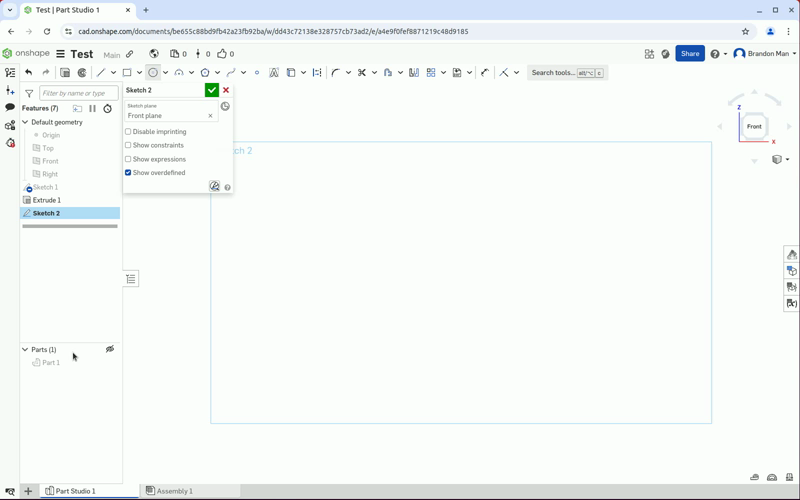
mouse_move(361, 274)
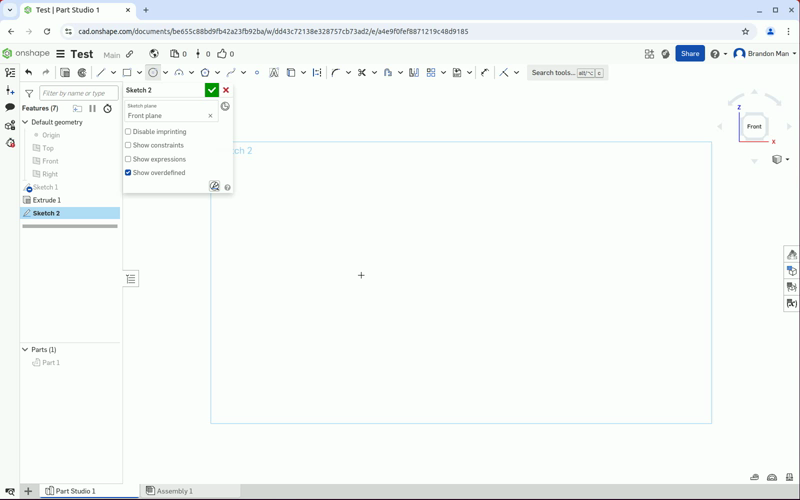
click(361, 274)
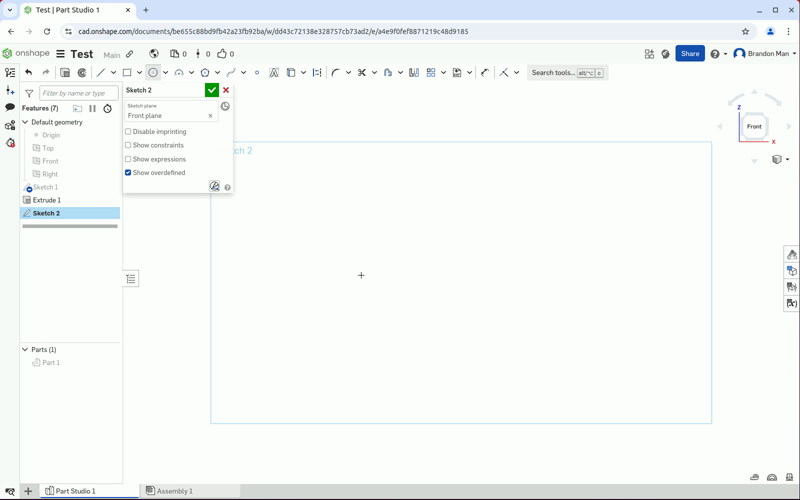
key_up(shift)
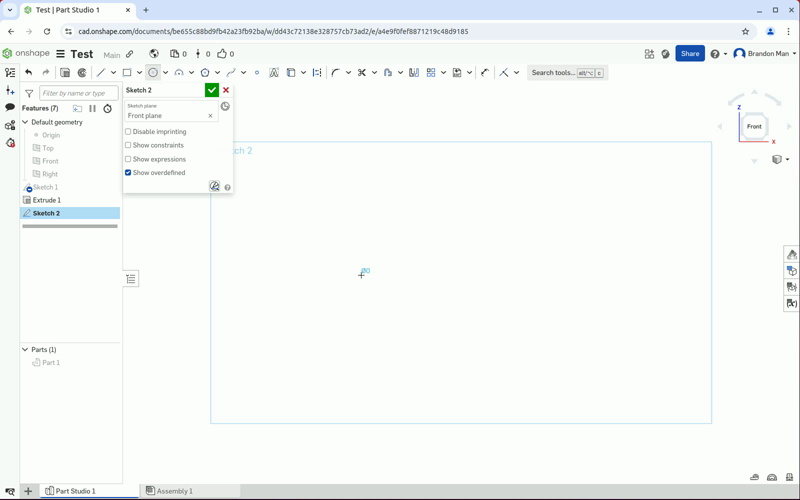
mouse_move(365, 274)
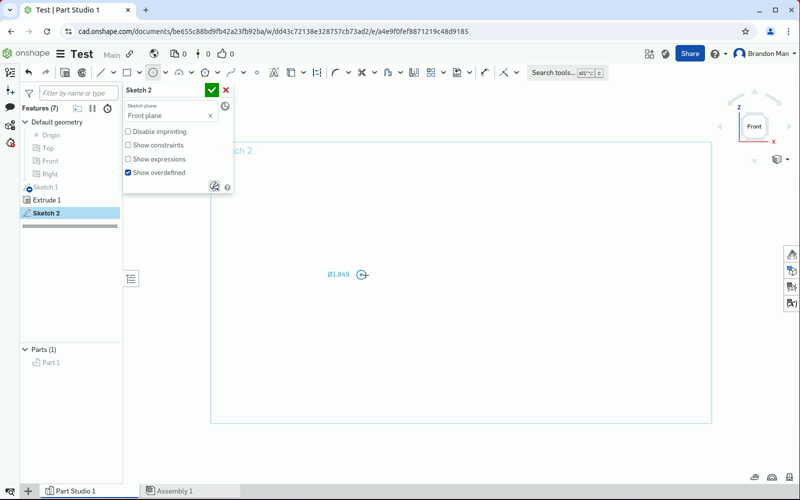
click(365, 274)
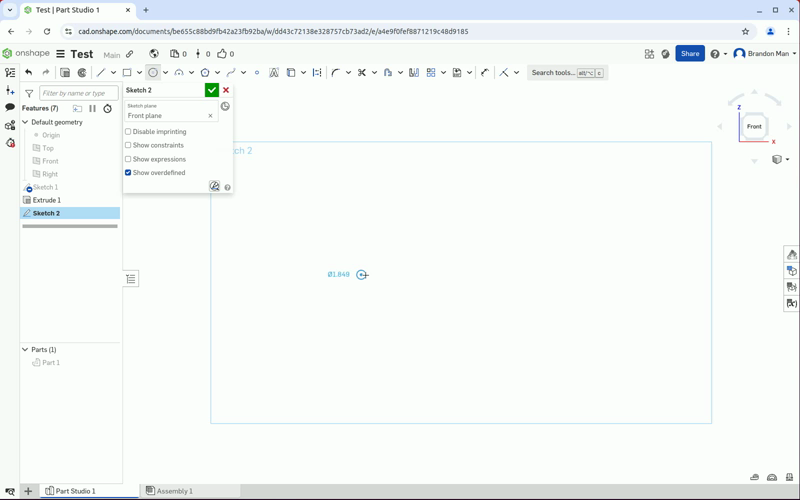
key(esc)
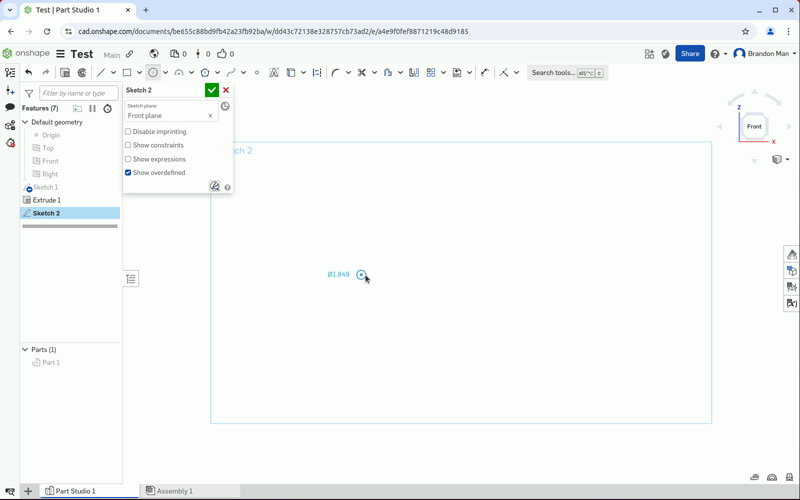
mouse_move(361, 274)
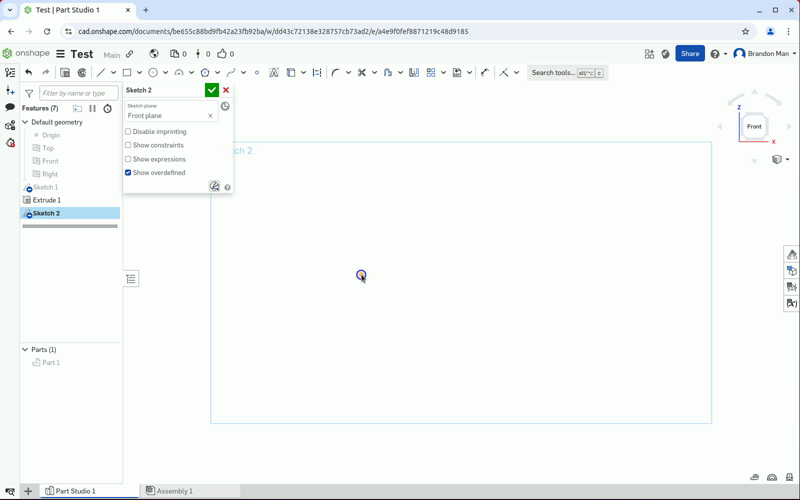
scroll(6)
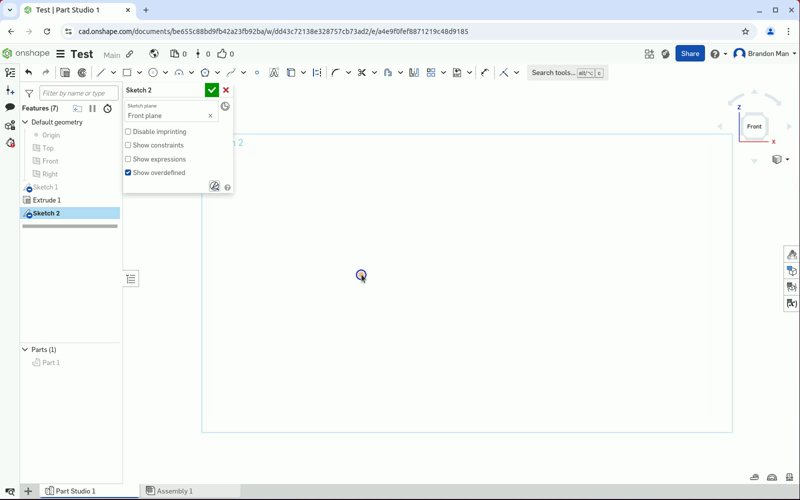
scroll(6)
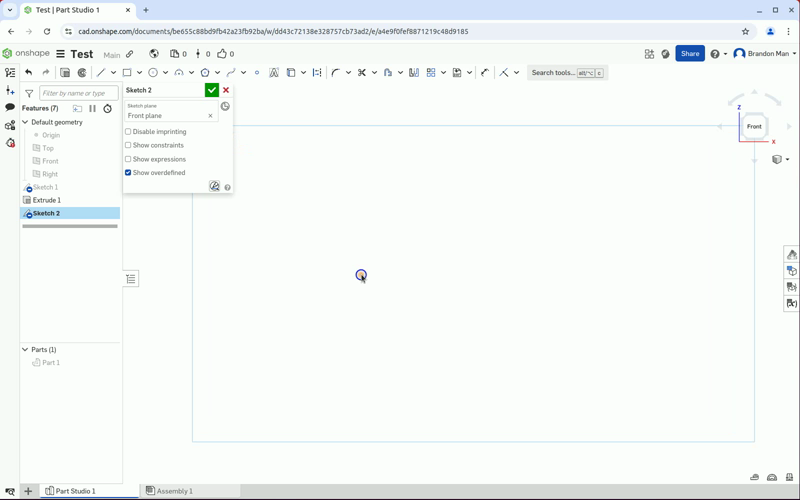
scroll(6)
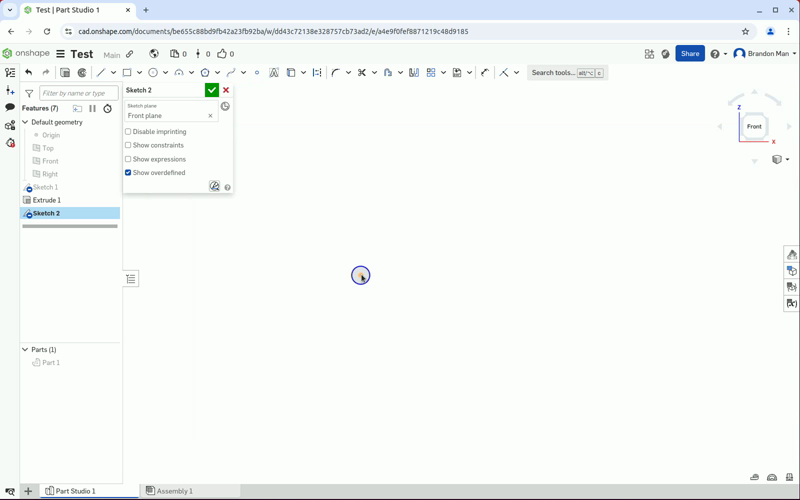
scroll(6)
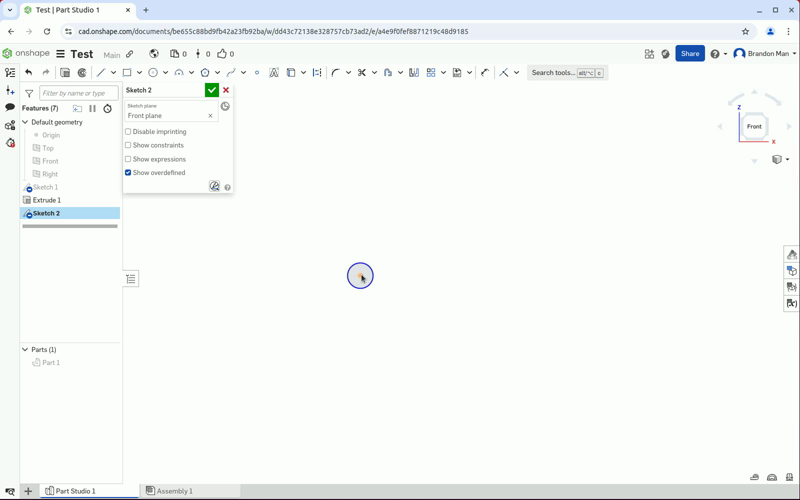
scroll(6)
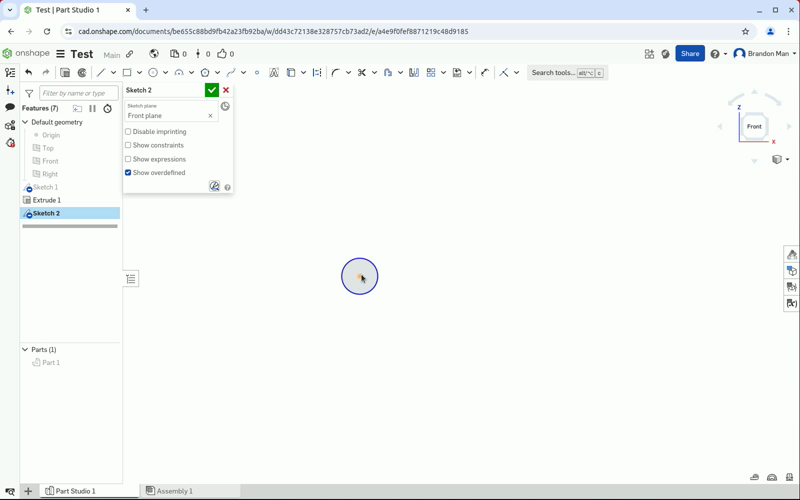
scroll(6)
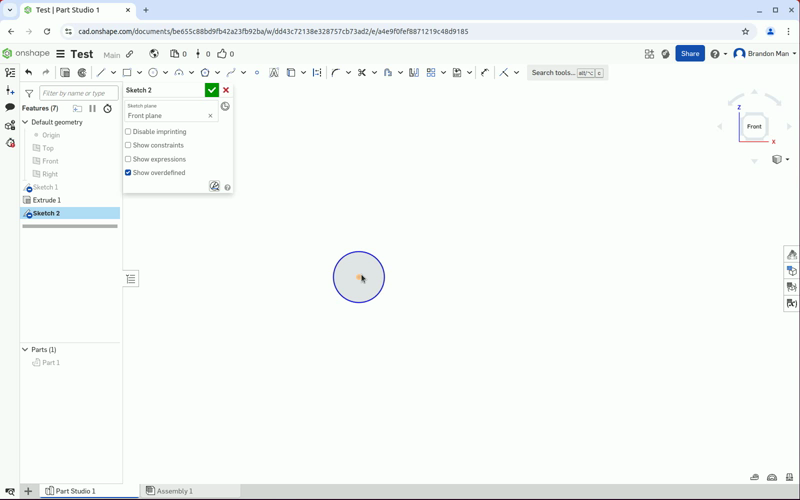
scroll(6)
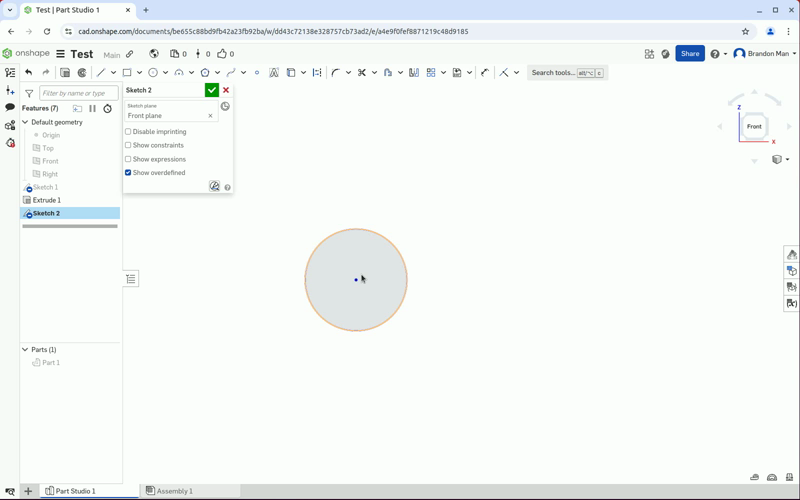
click(361, 274)
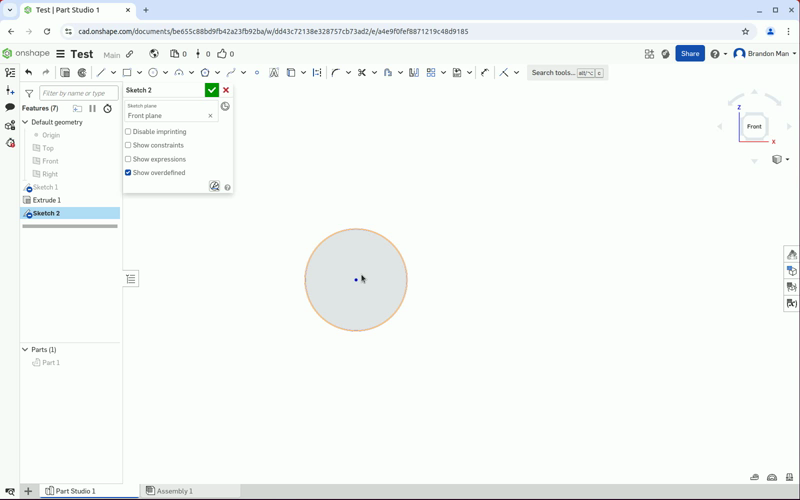
scroll(-6)
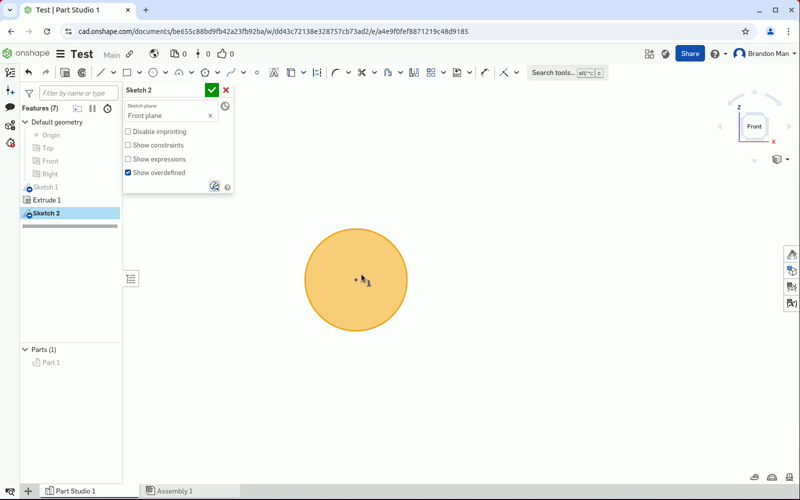
scroll(-6)
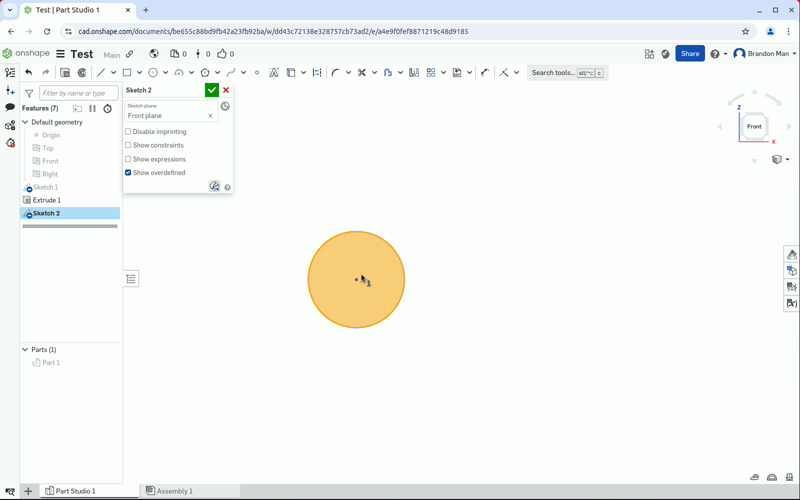
scroll(-6)
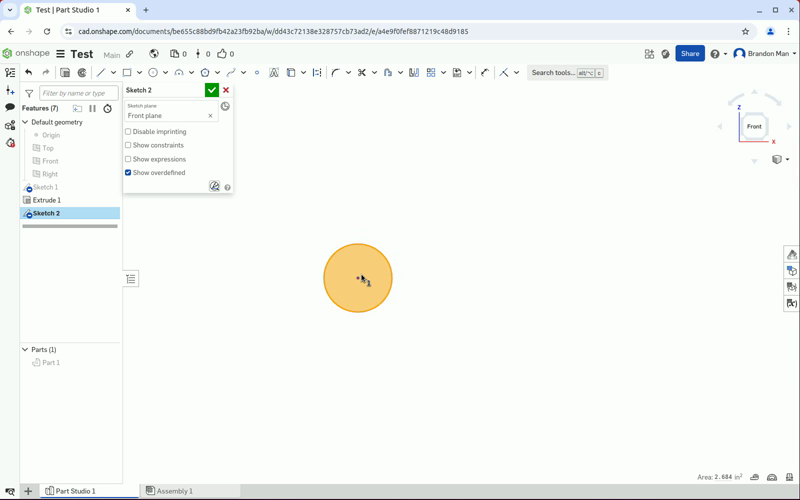
scroll(-6)
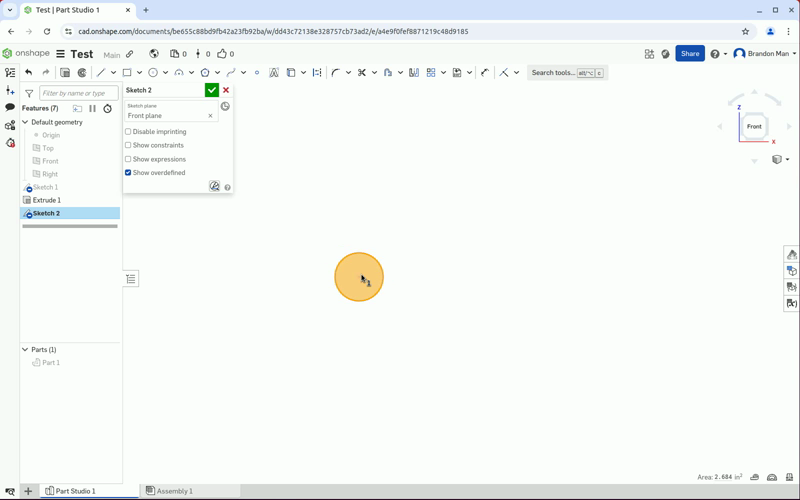
scroll(-6)
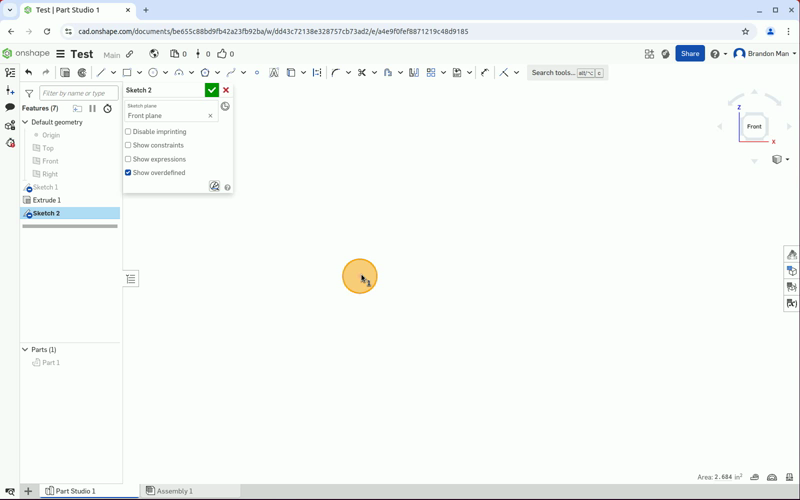
scroll(-6)
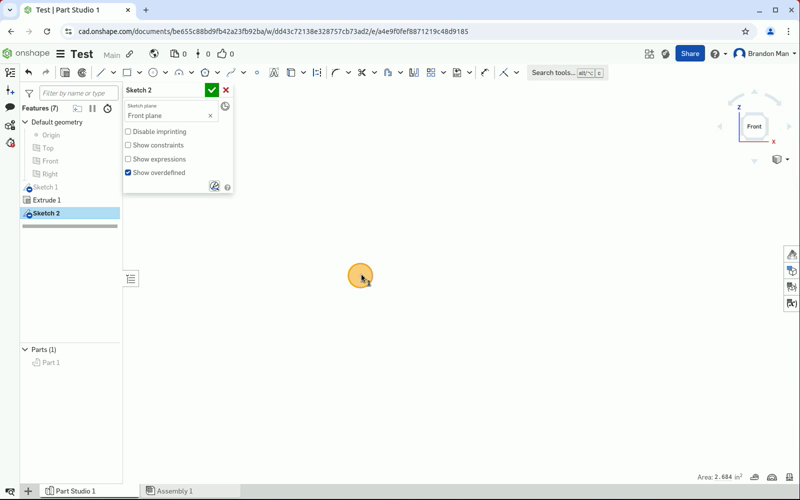
scroll(-6)
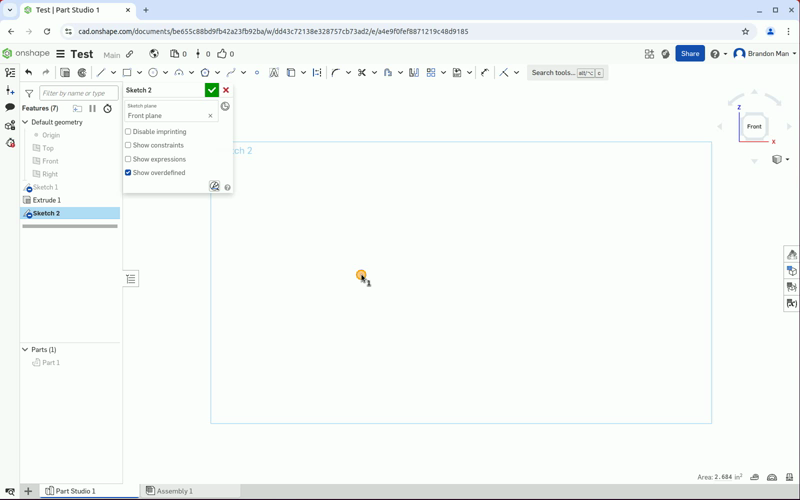
mouse_move(73, 352)
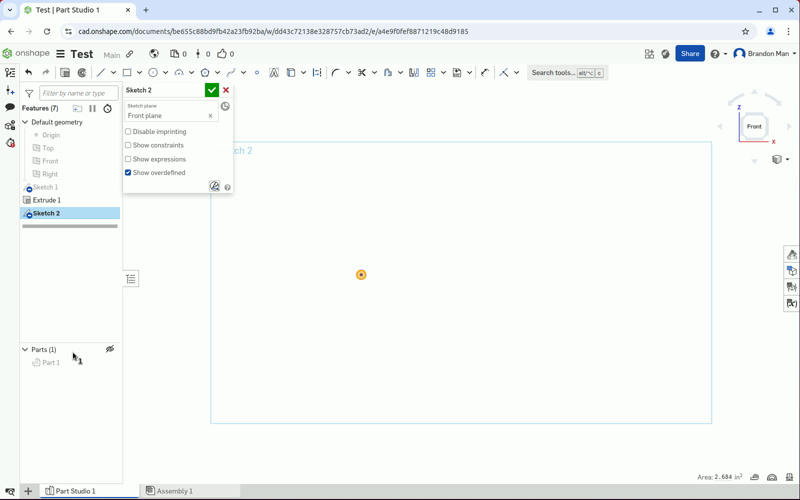
key(shift+y)
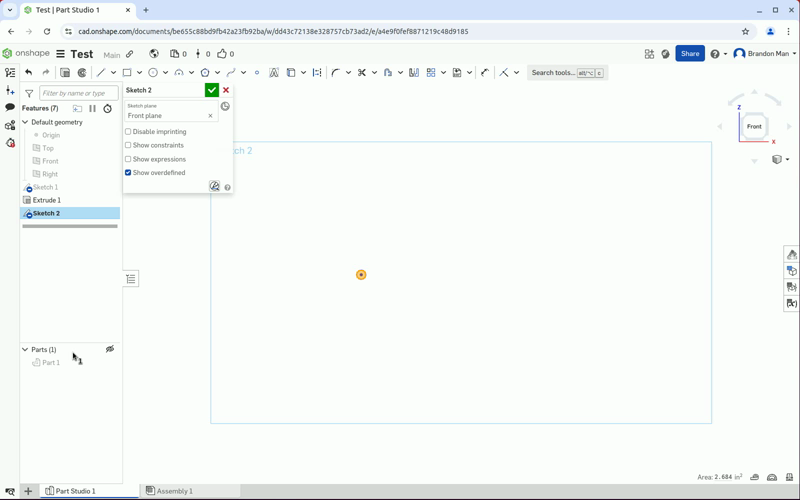
key(shift+e)
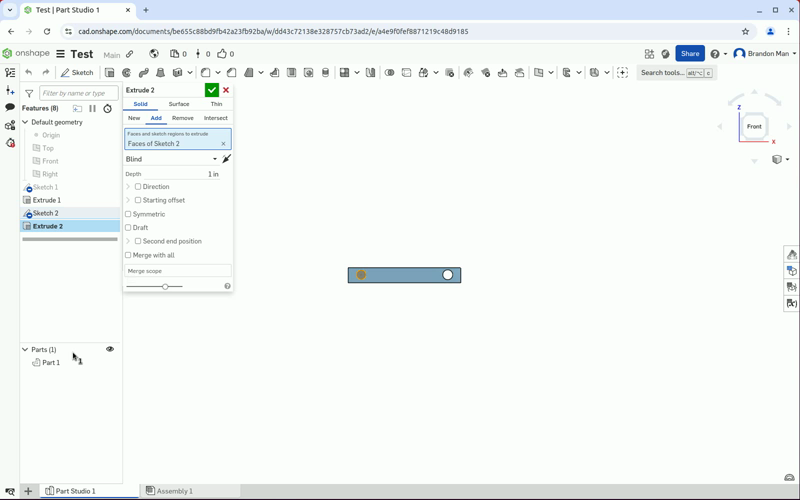
mouse_move(143, 106)
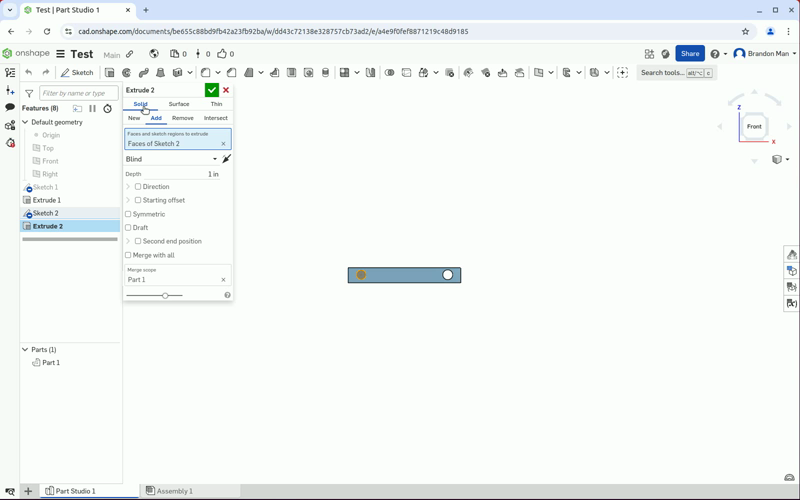
click(143, 106)
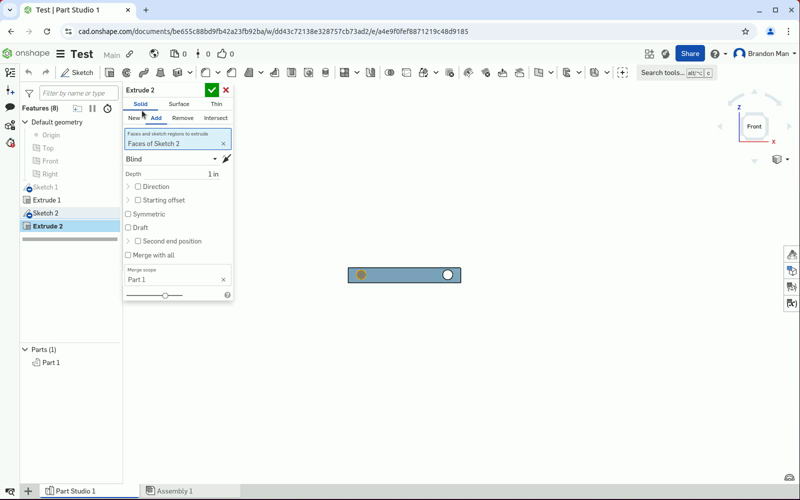
mouse_move(137, 120)
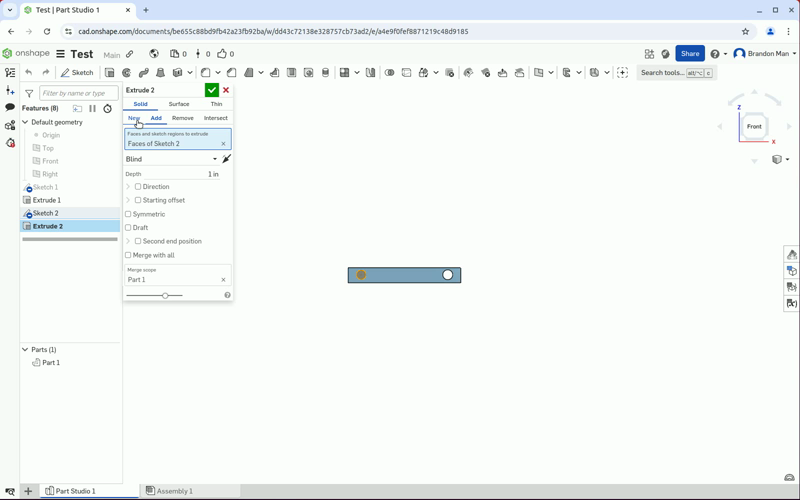
click(137, 120)
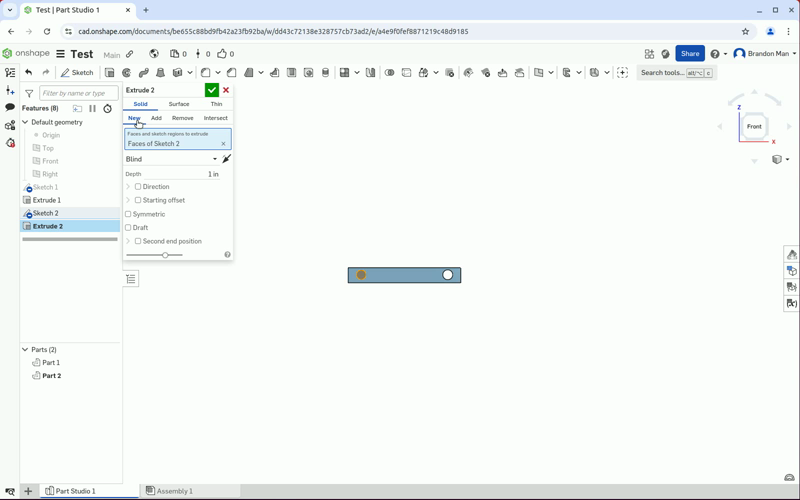
key(tab, 4)
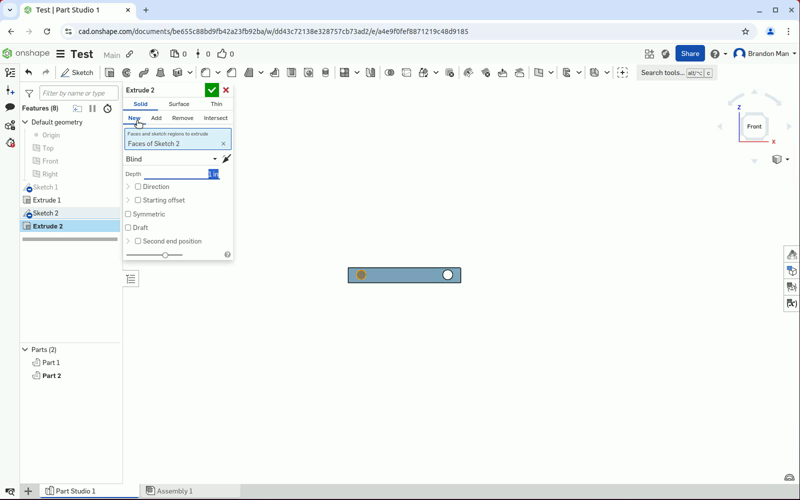
text(4.333)
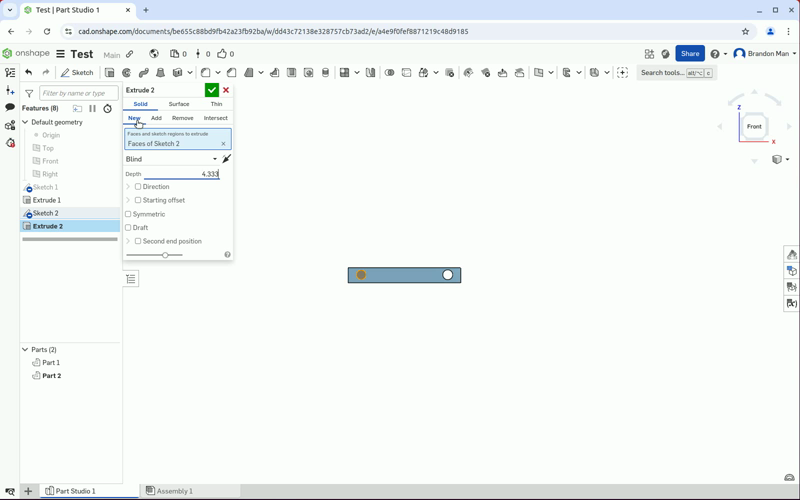
key(enter)
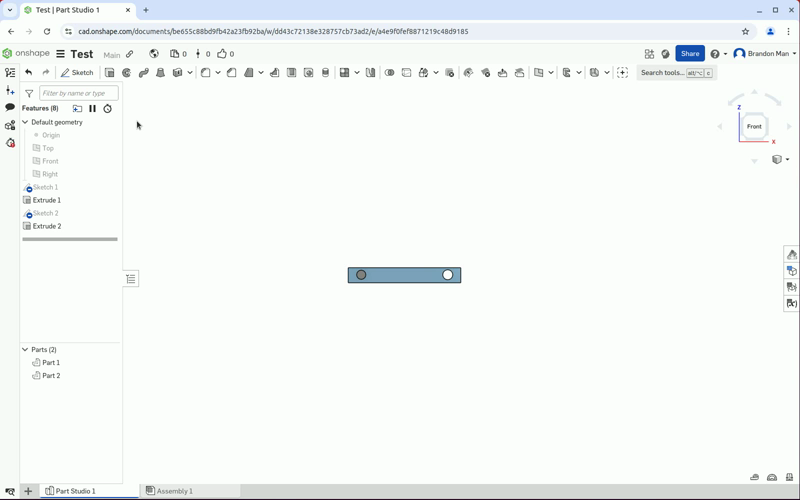
key(shift+h)
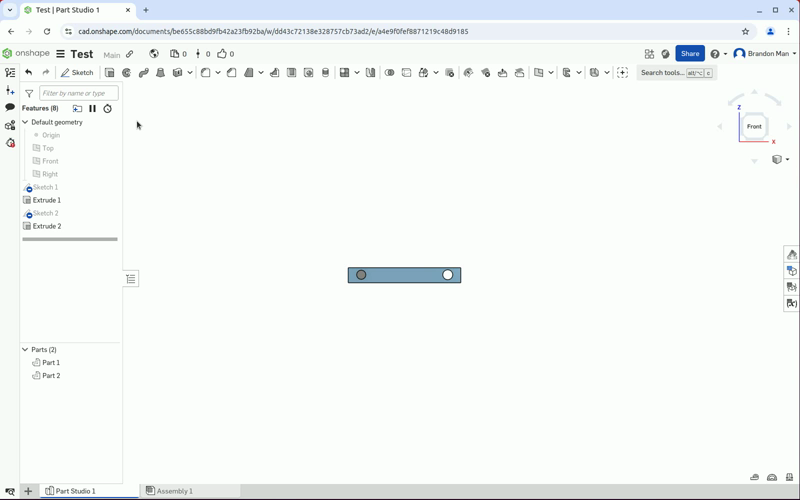
key(shift+h)
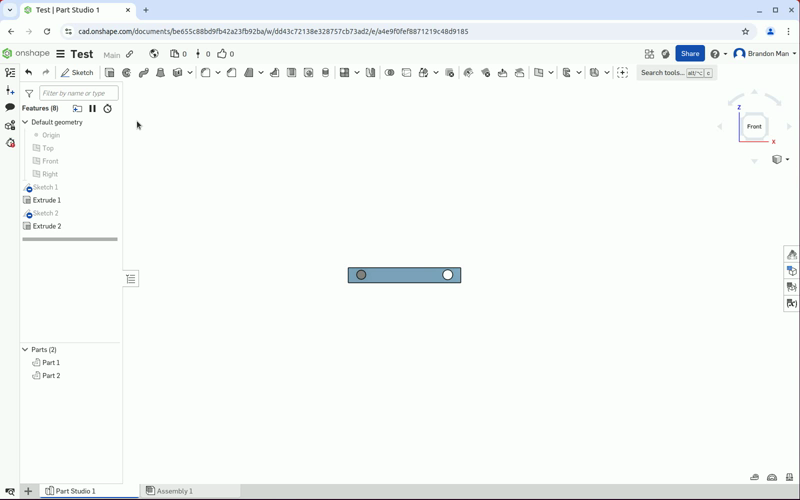
mouse_move(73, 189)
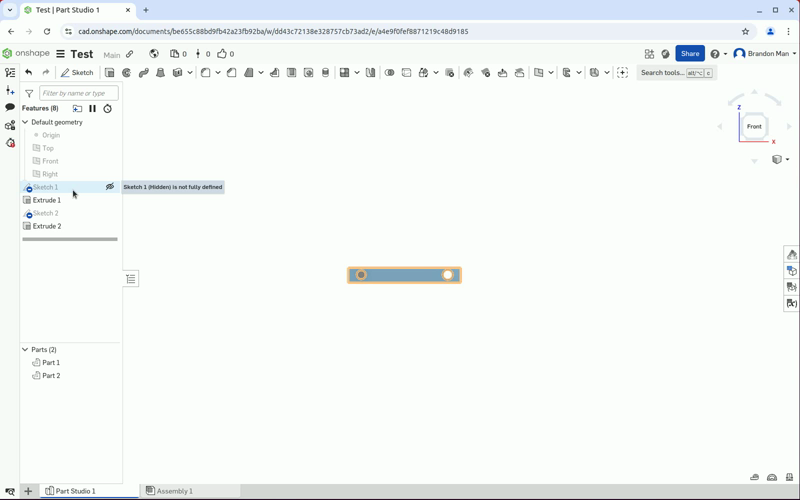
click(73, 189)
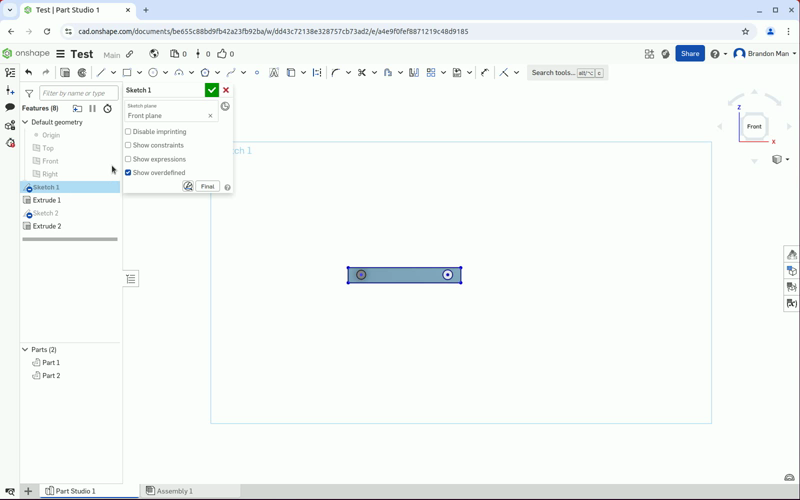
mouse_move(229, 92)
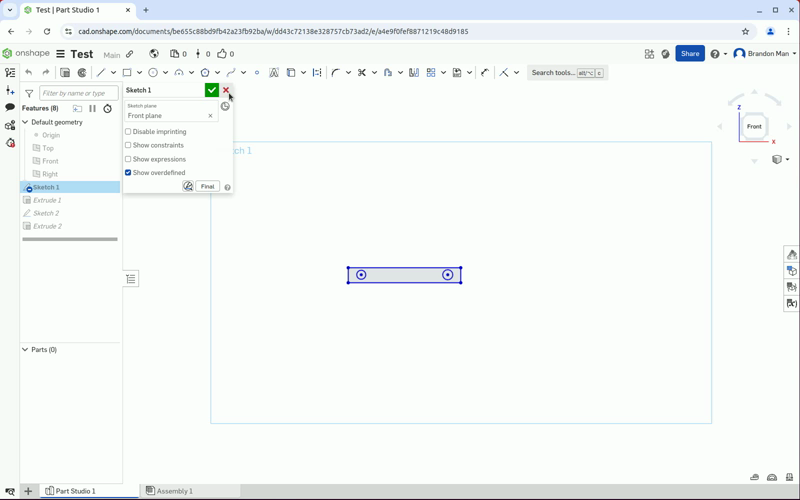
click(229, 92)
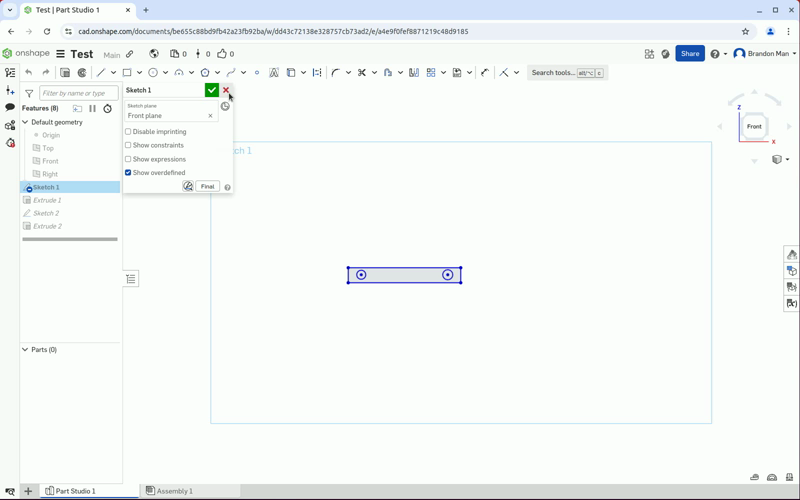
key(shift+s)
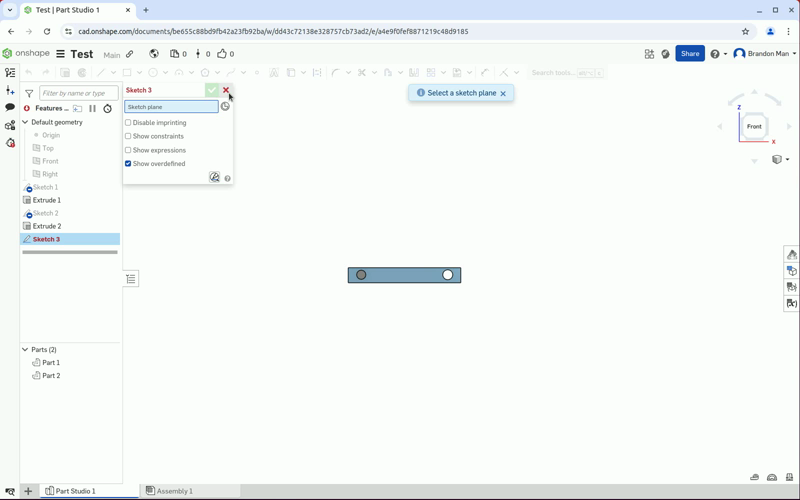
mouse_move(73, 163)
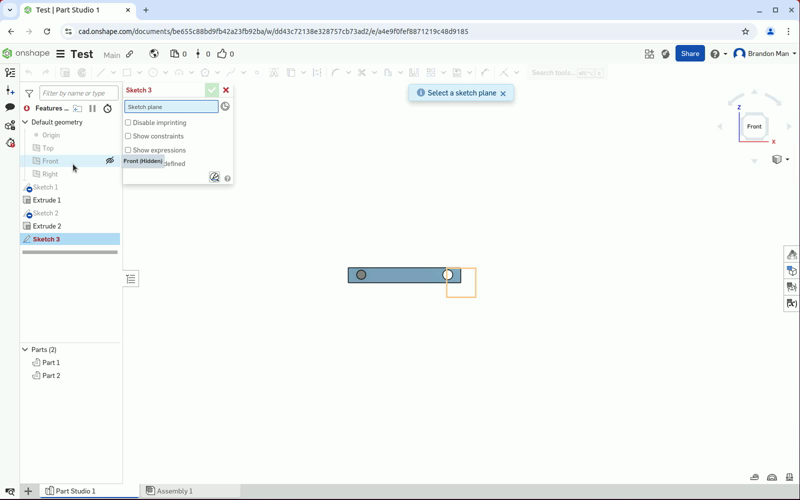
click(73, 163)
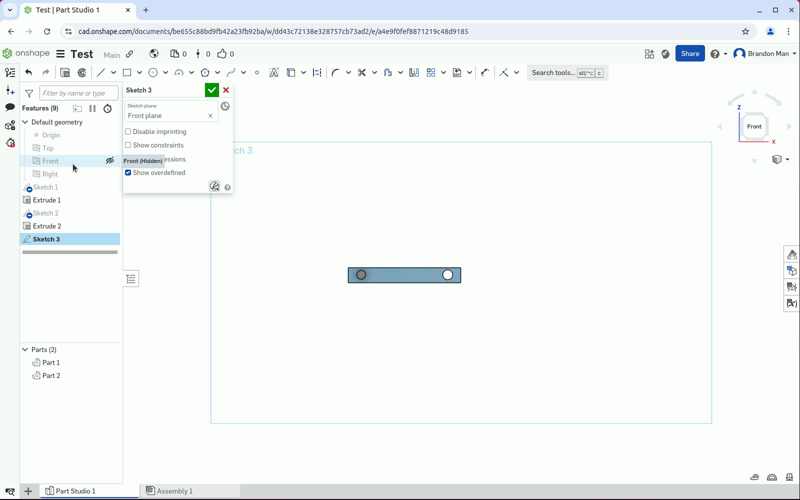
mouse_move(73, 352)
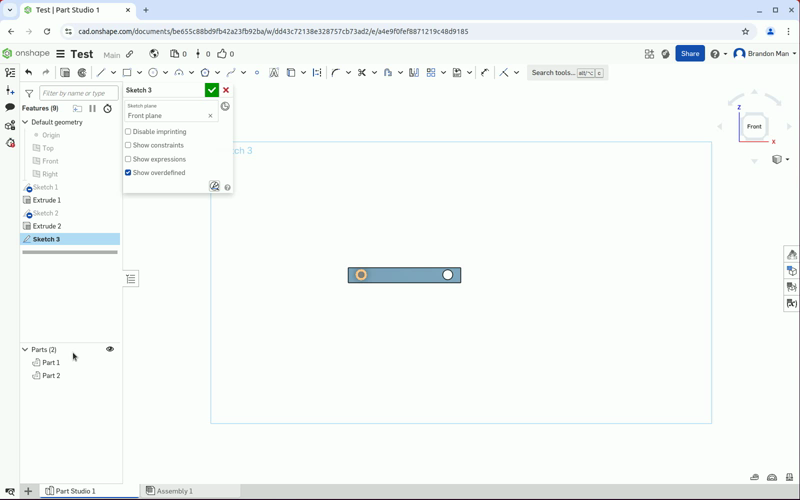
key(y)
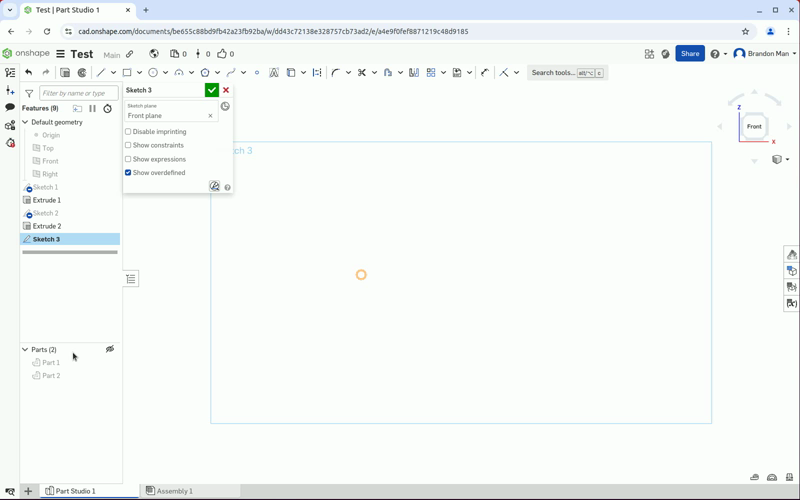
key(c)
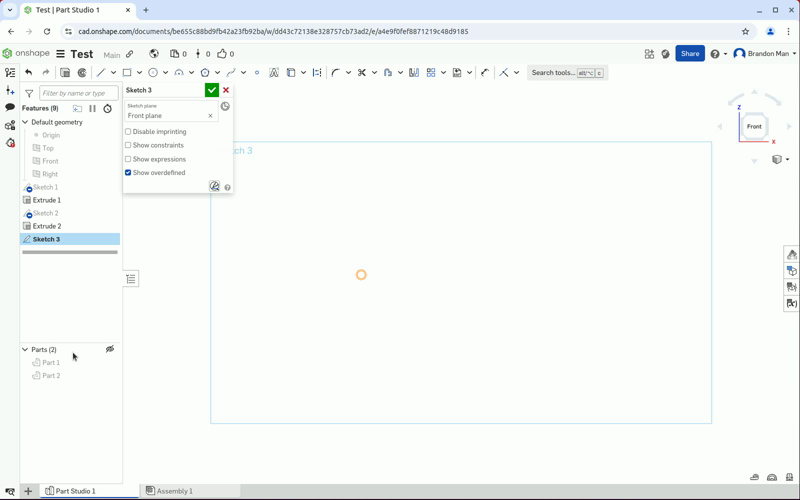
key_down(shift)
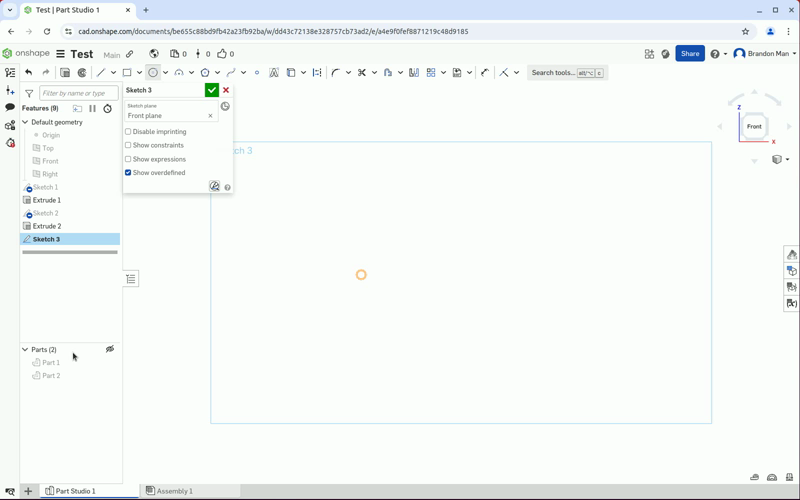
mouse_move(447, 274)
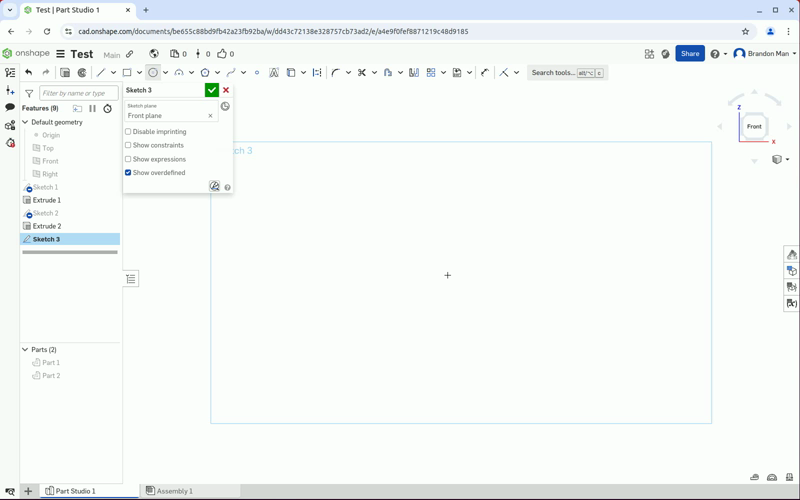
click(447, 274)
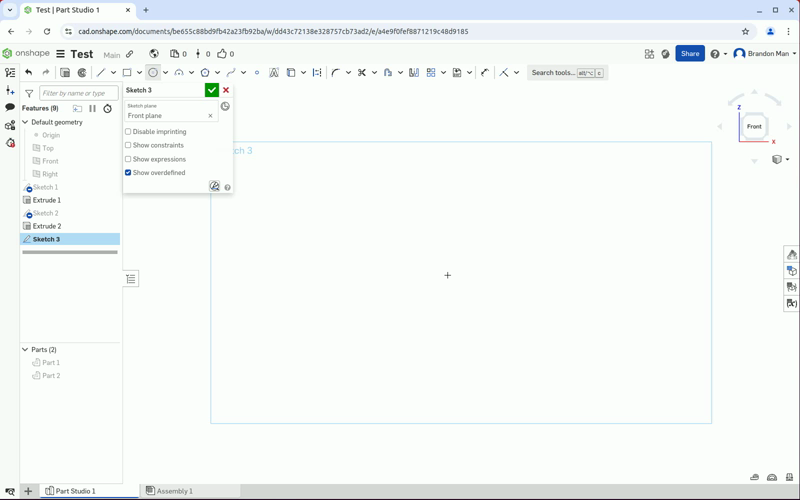
key_up(shift)
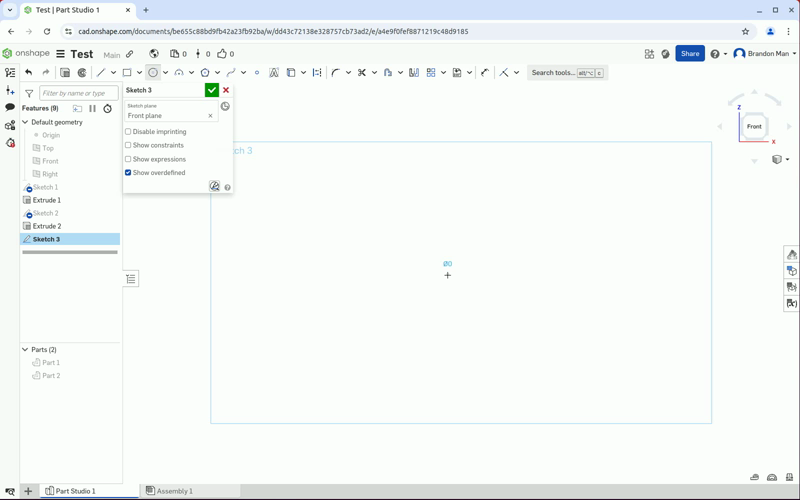
mouse_move(452, 274)
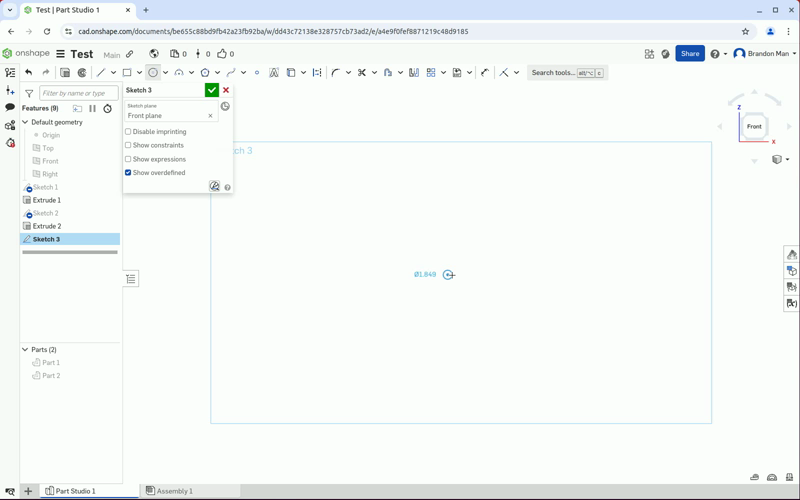
click(452, 274)
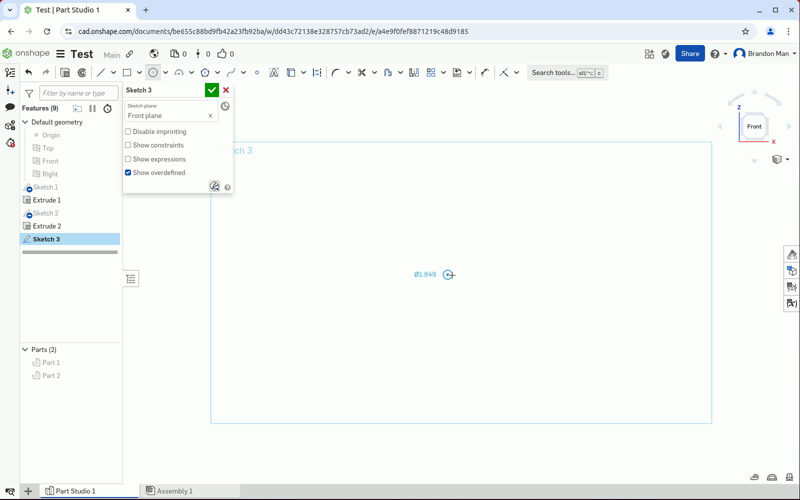
key(esc)
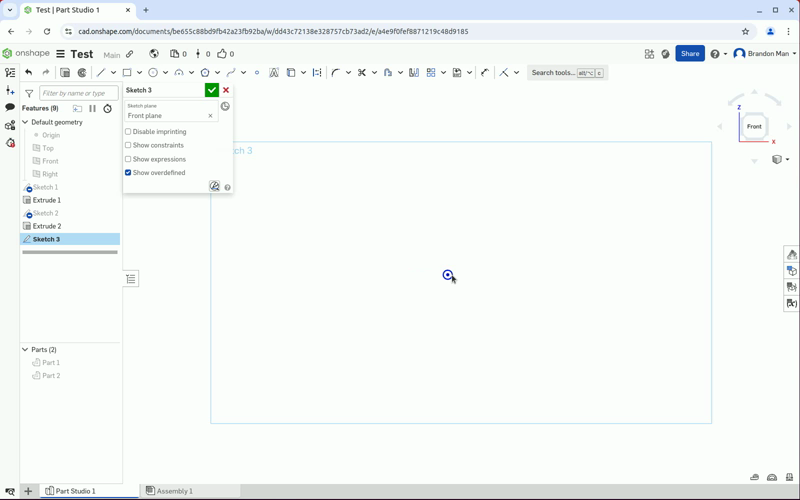
mouse_move(450, 276)
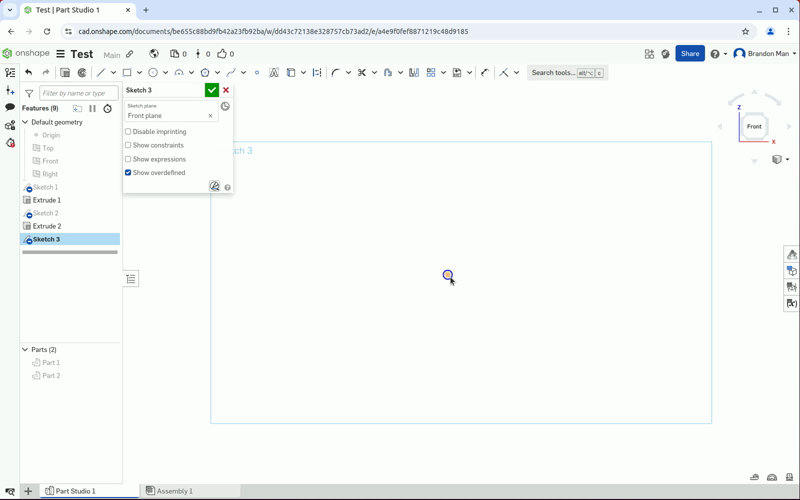
scroll(6)
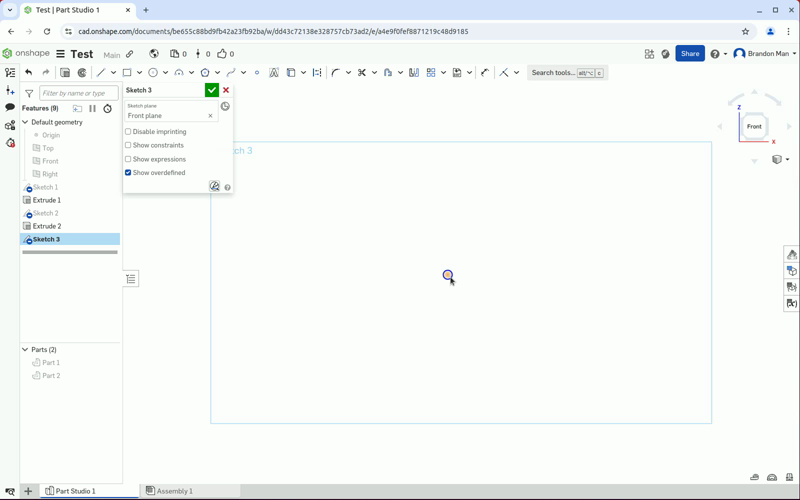
scroll(6)
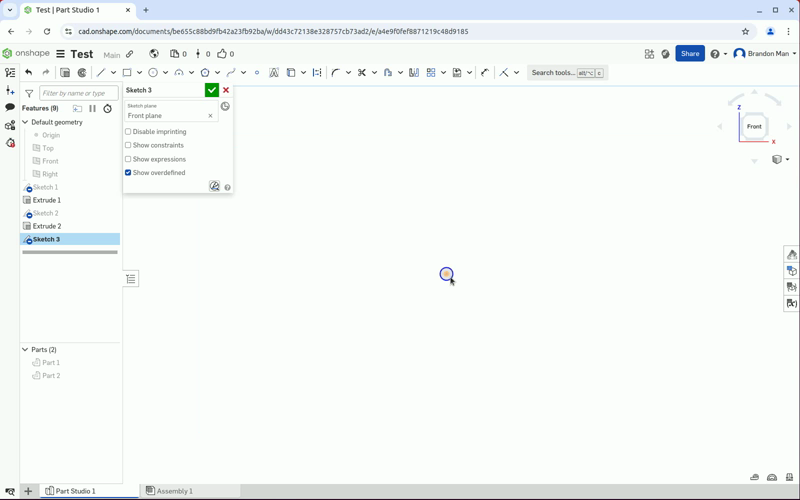
scroll(6)
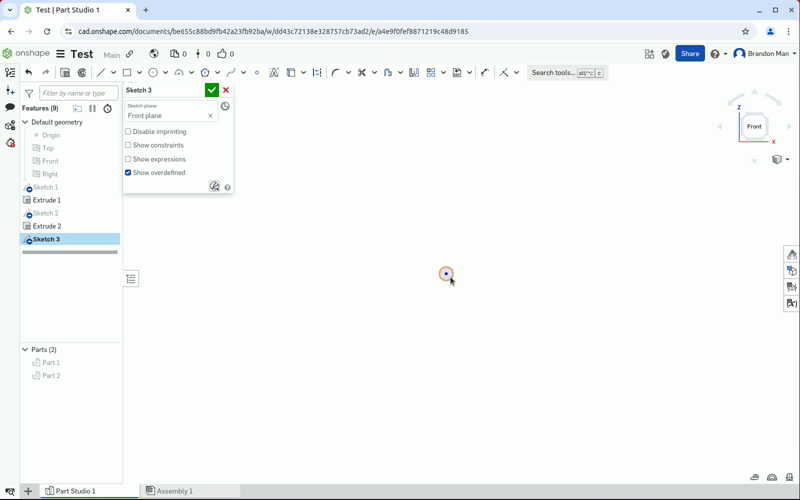
scroll(6)
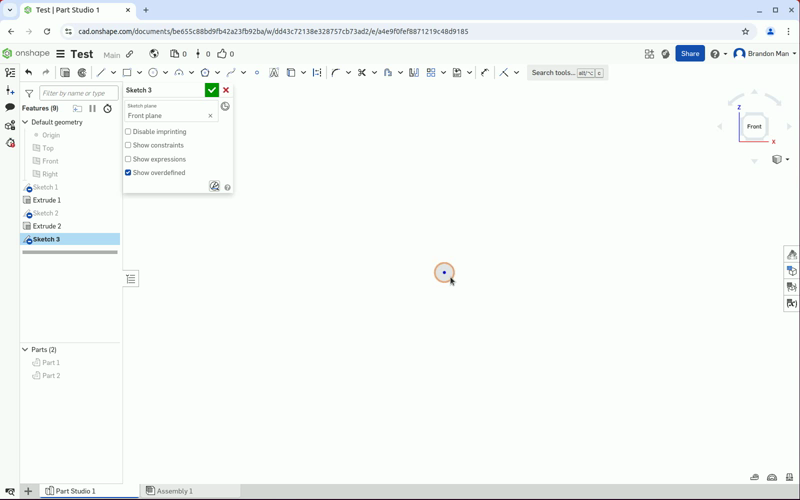
scroll(6)
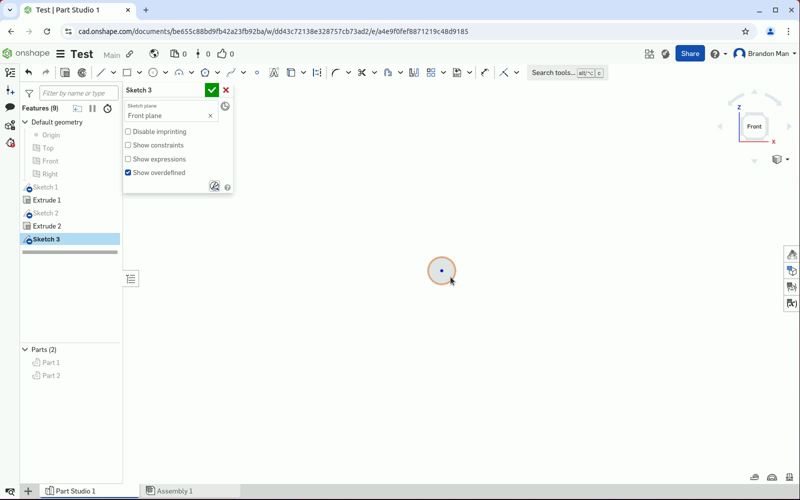
scroll(6)
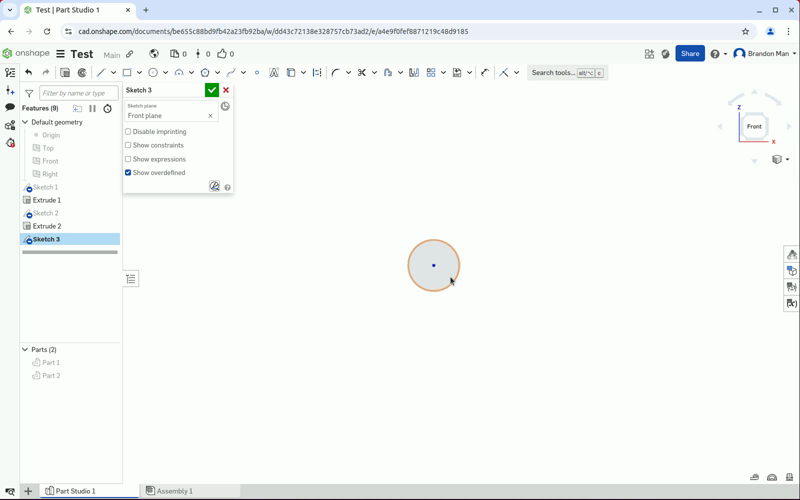
scroll(6)
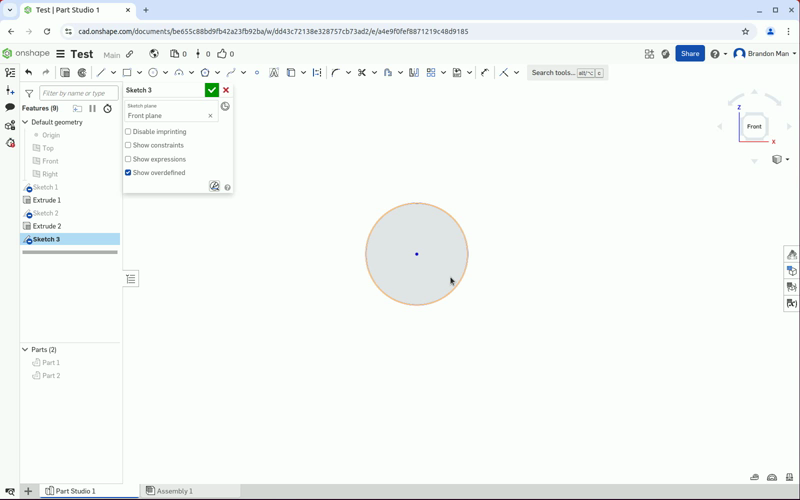
click(450, 276)
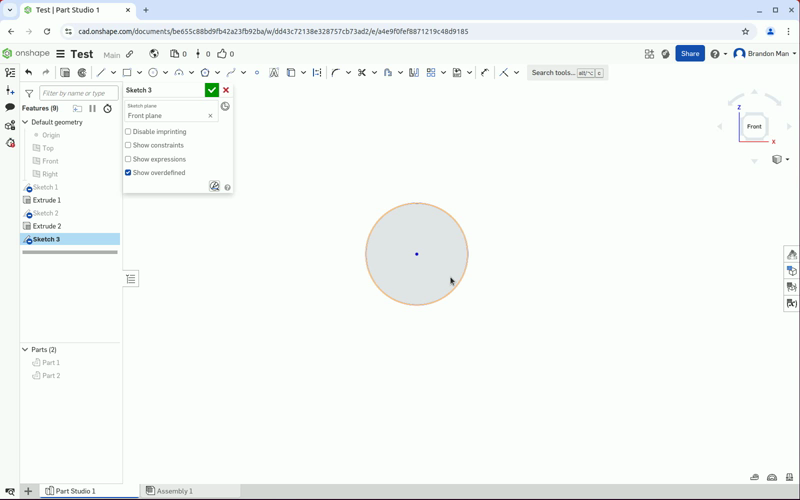
scroll(-6)
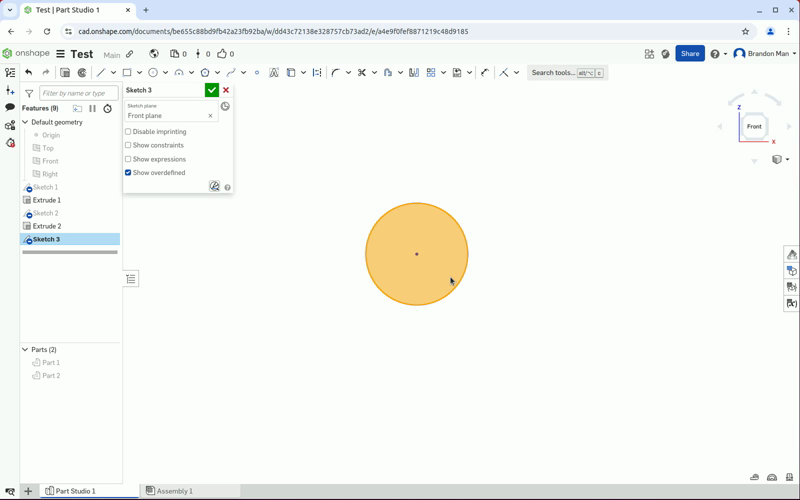
scroll(-6)
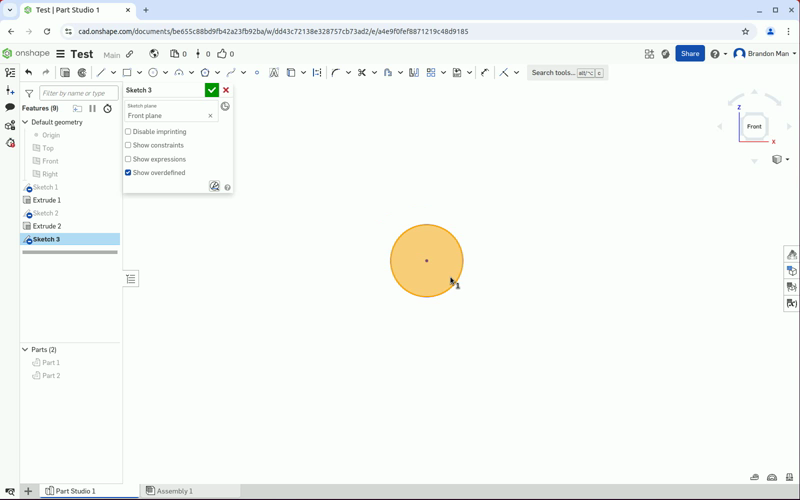
scroll(-6)
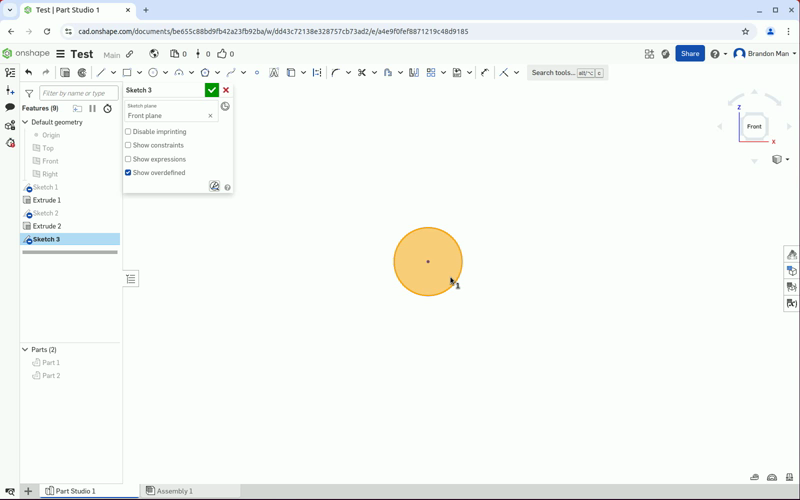
scroll(-6)
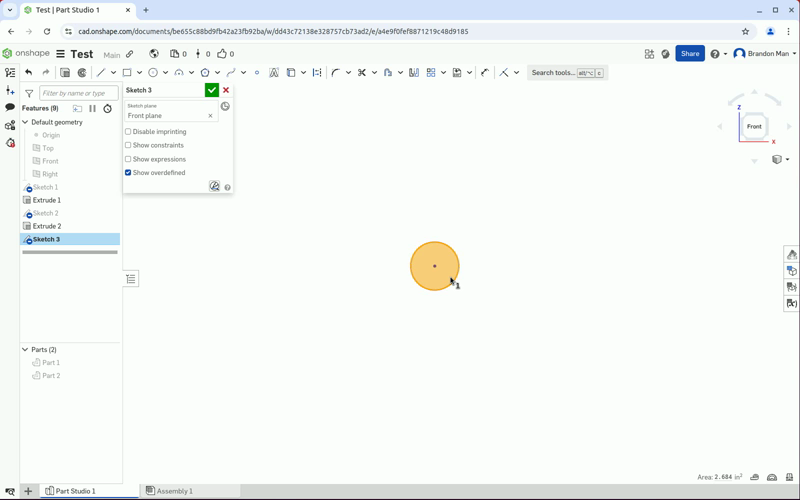
scroll(-6)
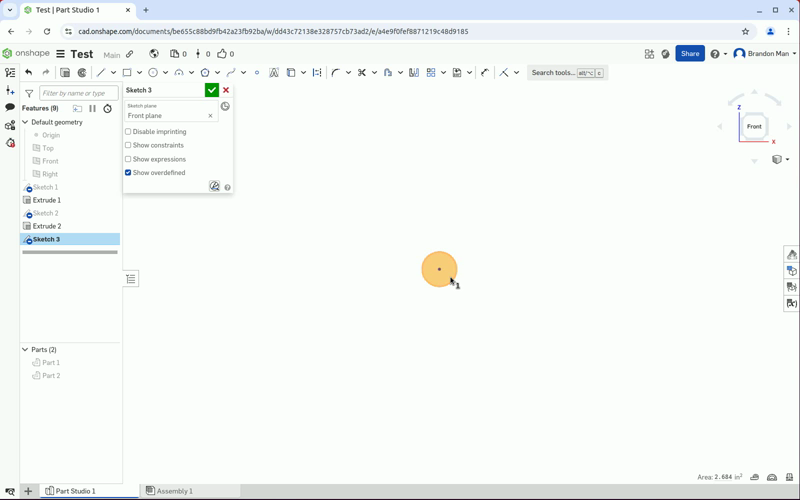
scroll(-6)
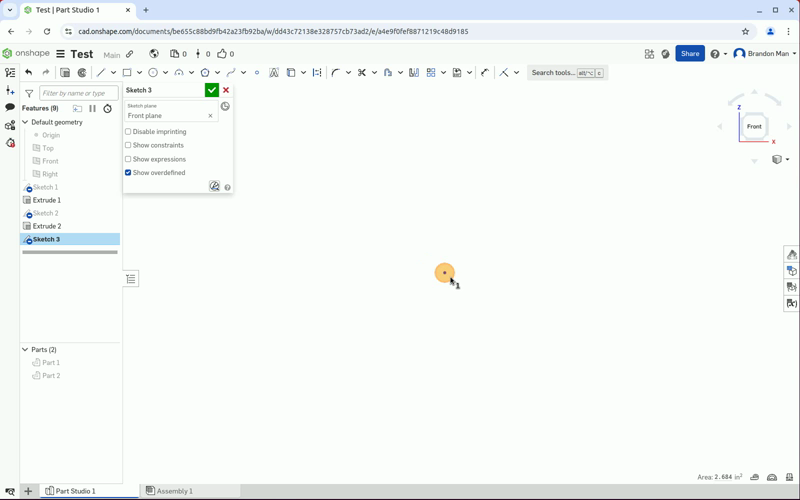
scroll(-6)
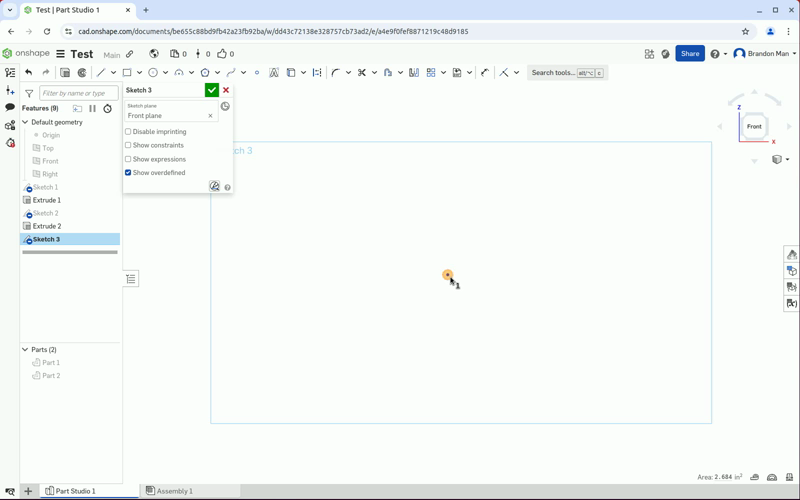
mouse_move(73, 352)
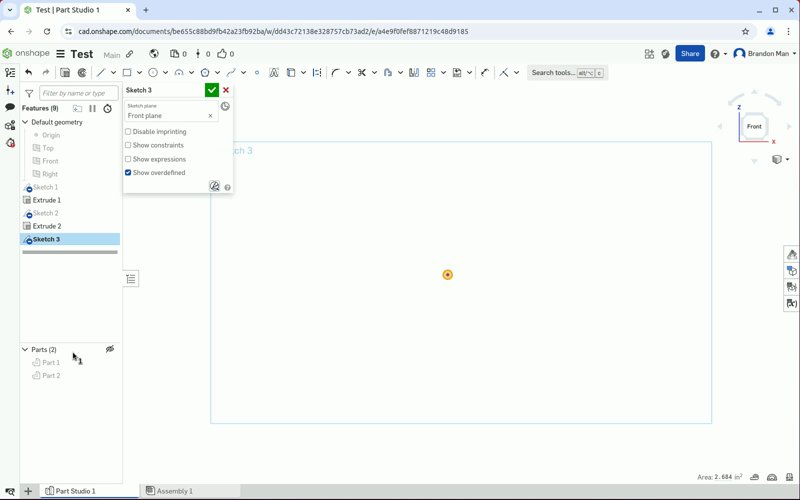
key(shift+y)
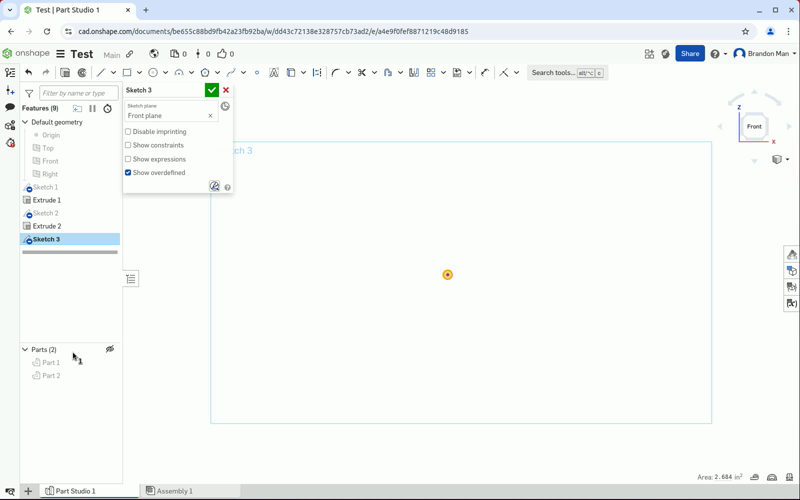
key(shift+e)
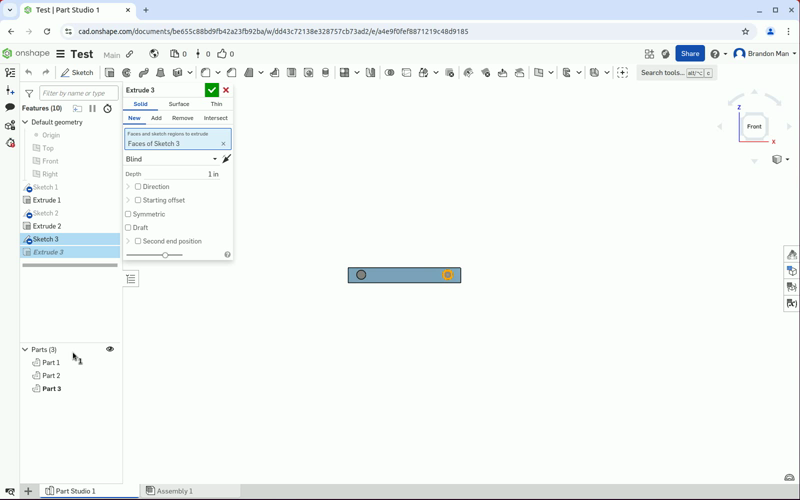
mouse_move(143, 106)
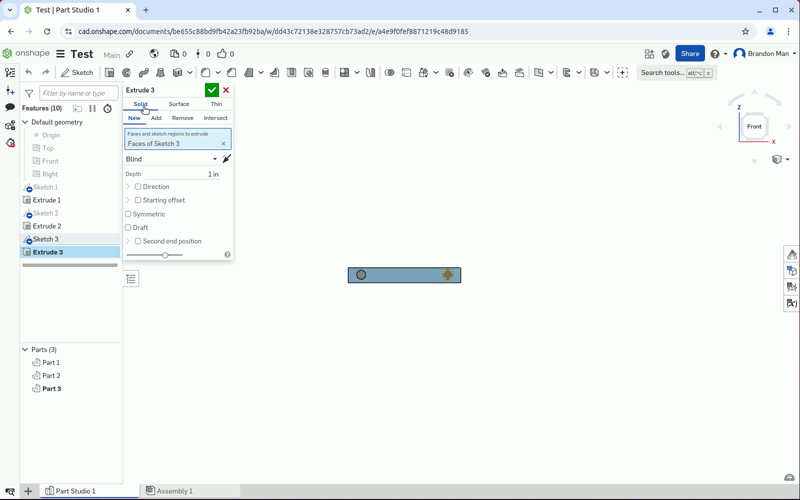
click(143, 106)
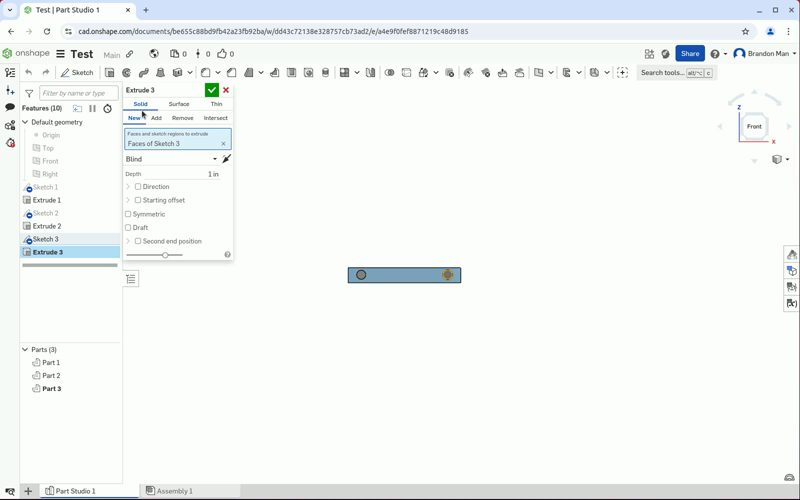
mouse_move(137, 120)
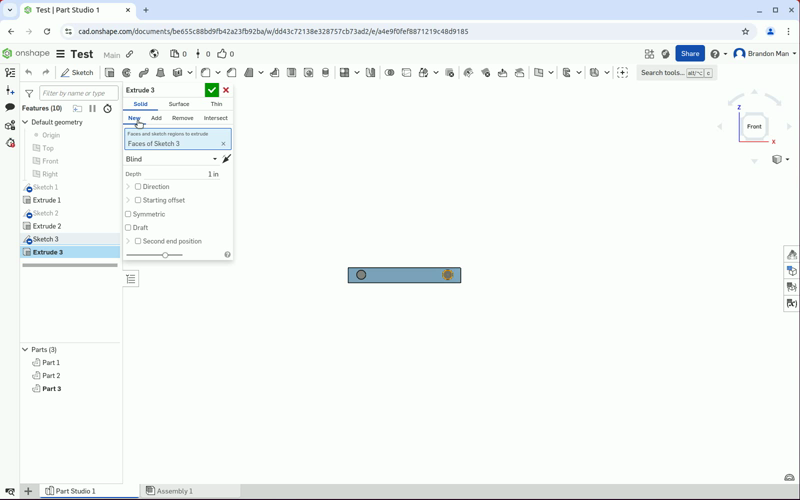
click(137, 120)
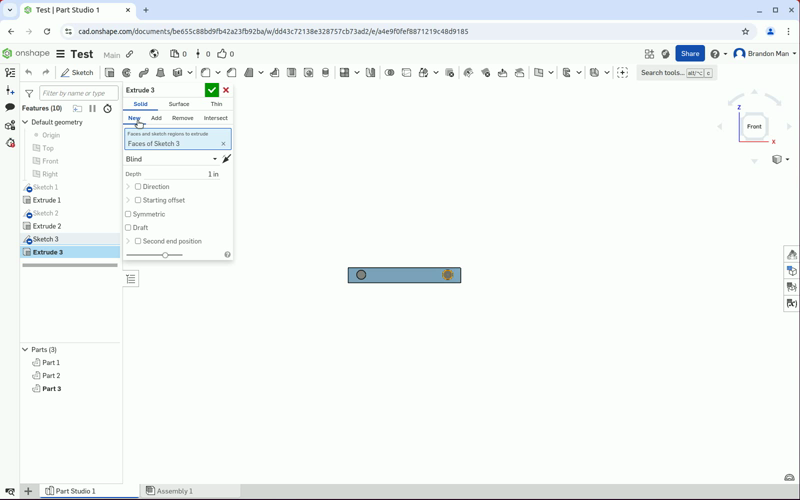
key(tab, 4)
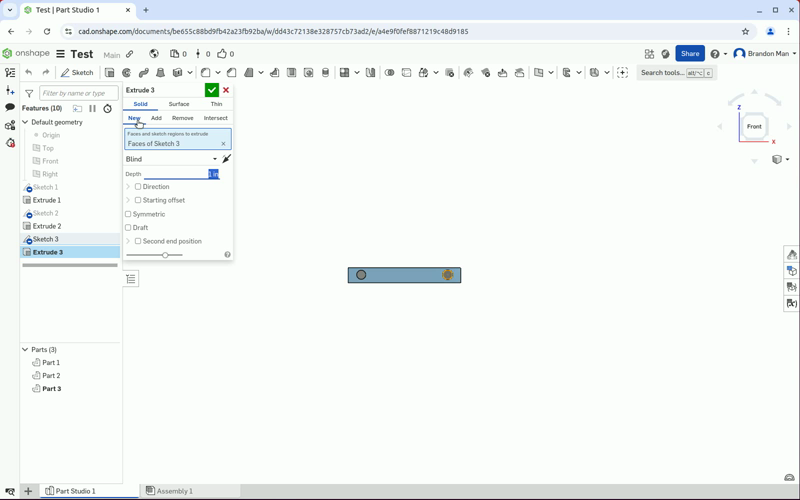
text(4.333)
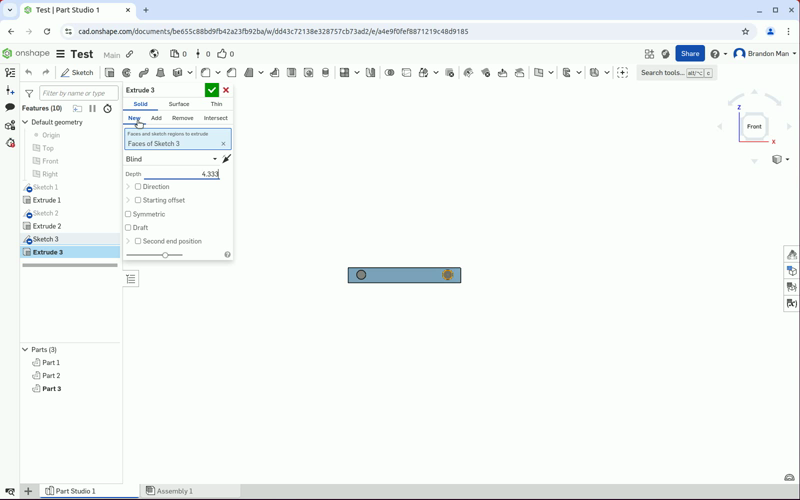
key(enter)
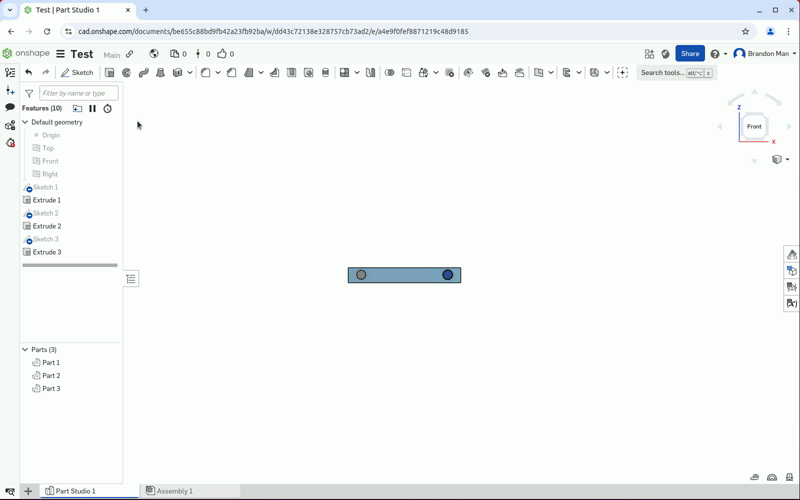
key(shift+h)
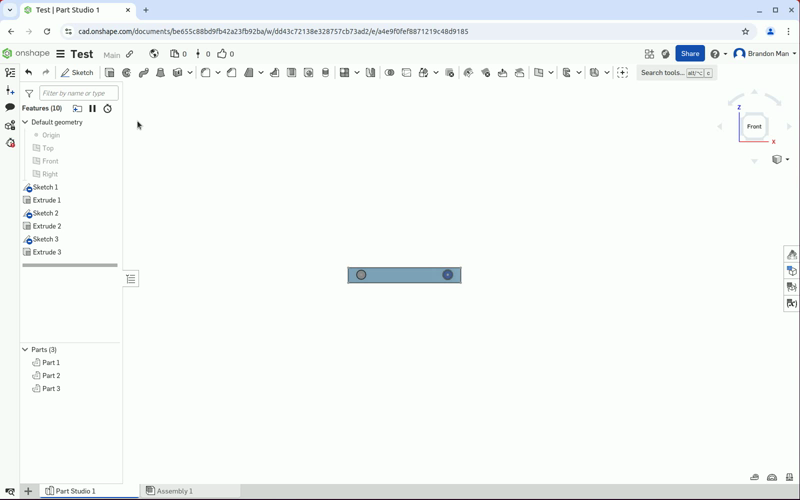
key(shift+h)
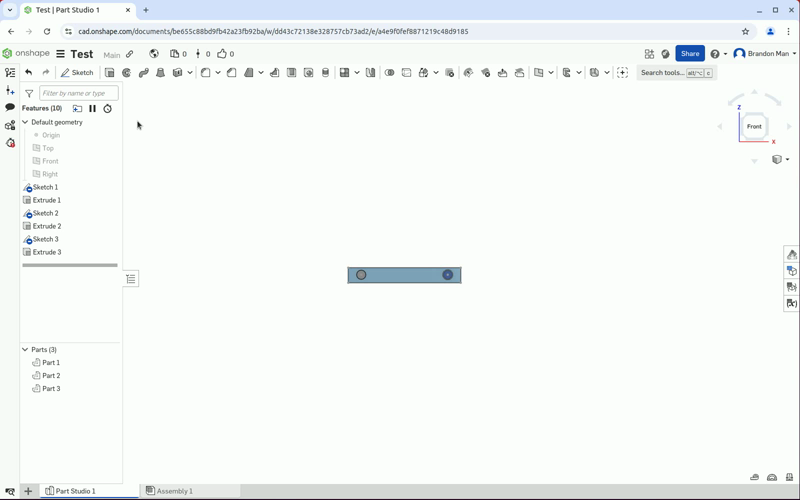
key(shift+7)
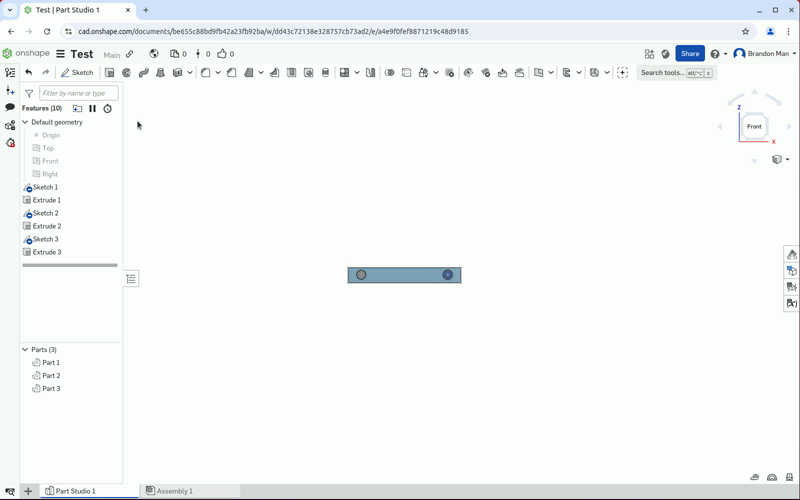
key(left, 2)
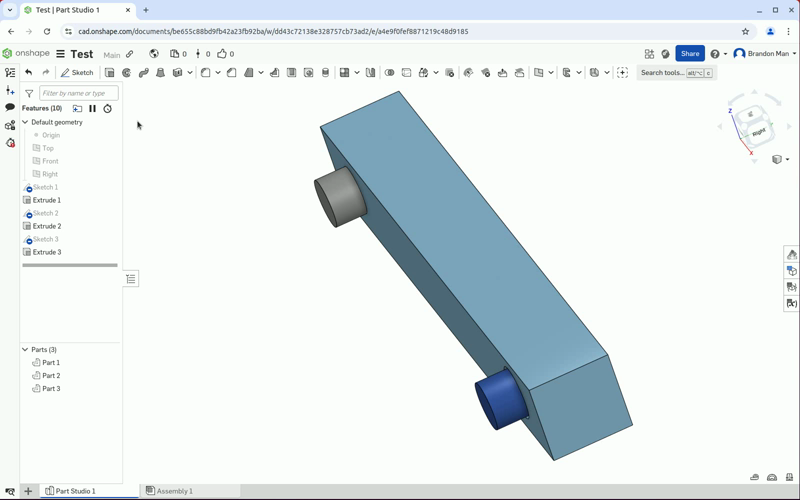
key(down, 2)
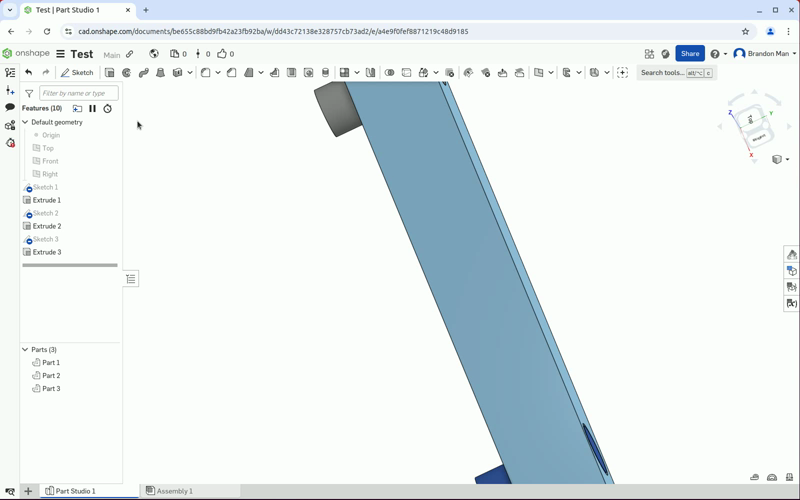
key(up, 2)
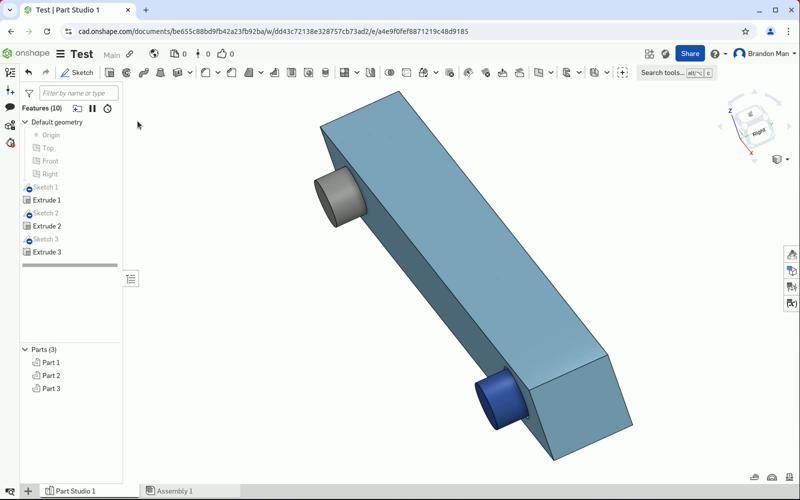
key(right, 2)
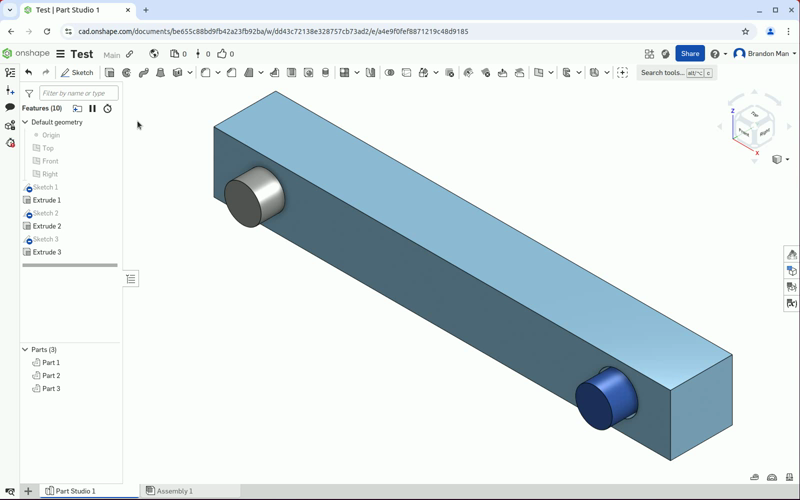
mouse_move(73, 189)
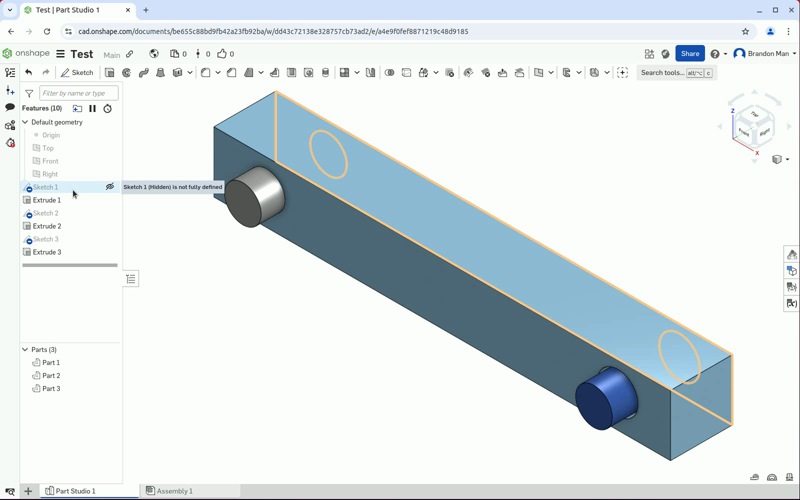
click(73, 189)